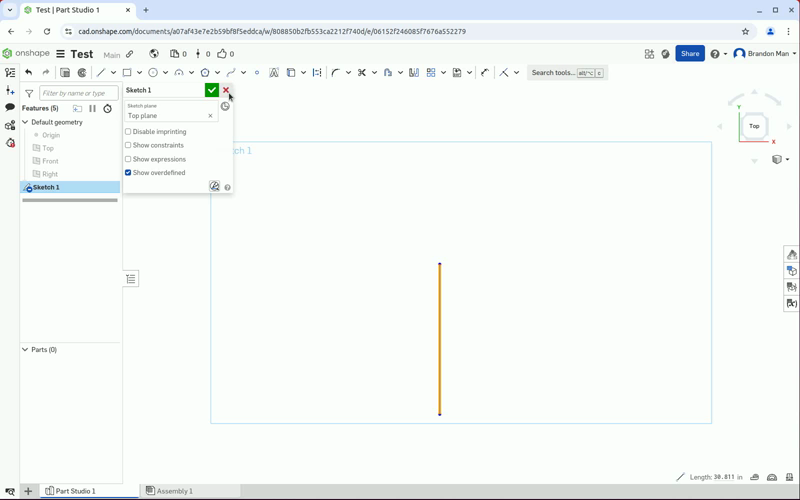
key(shift+h)
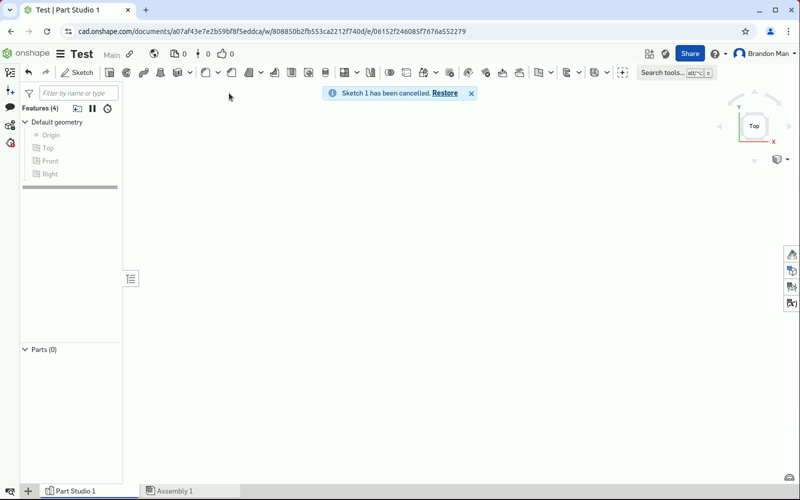
mouse_move(73, 352)
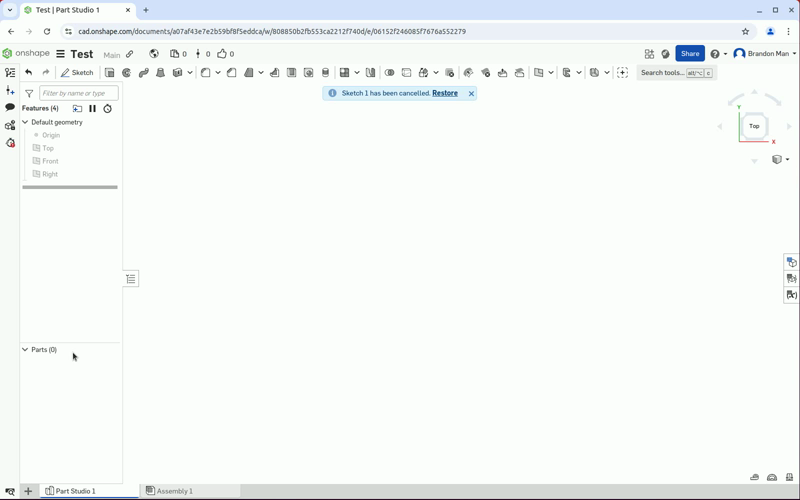
key(y)
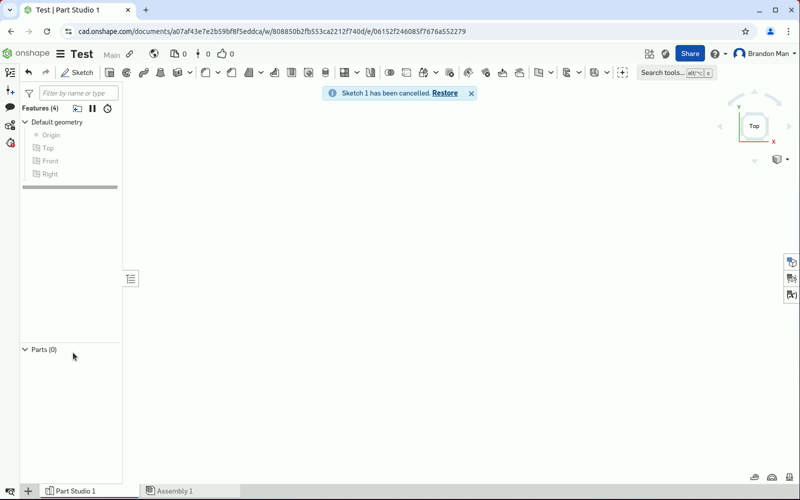
key(shift+p)
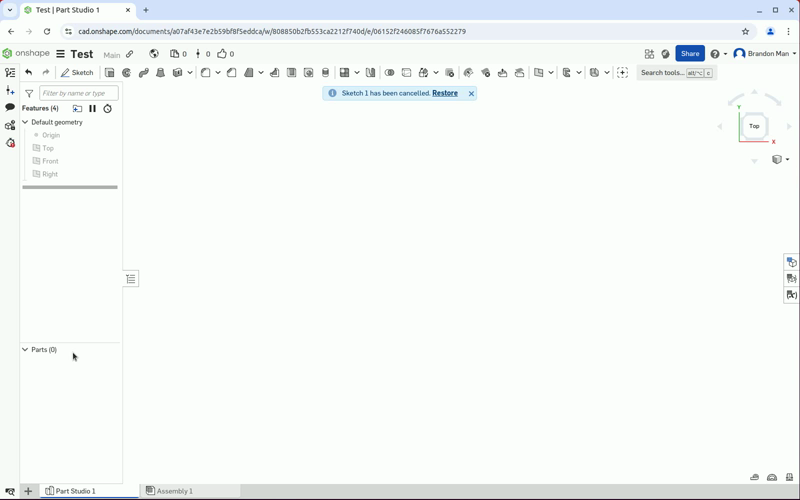
key(space)
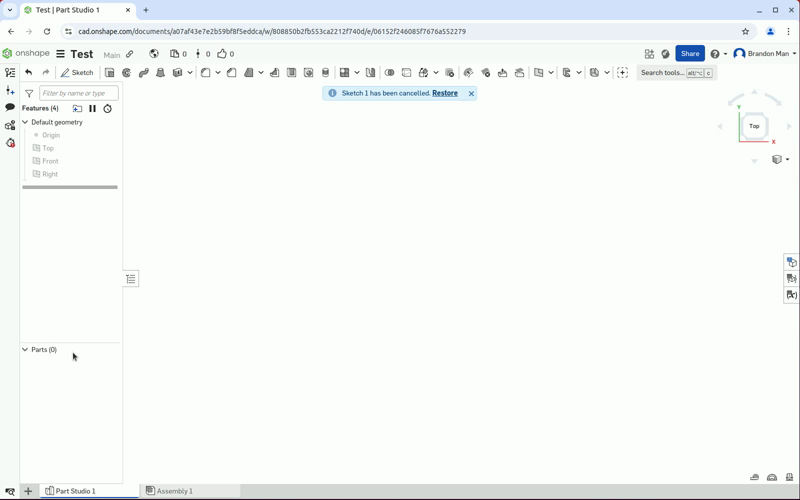
key_down(shift)
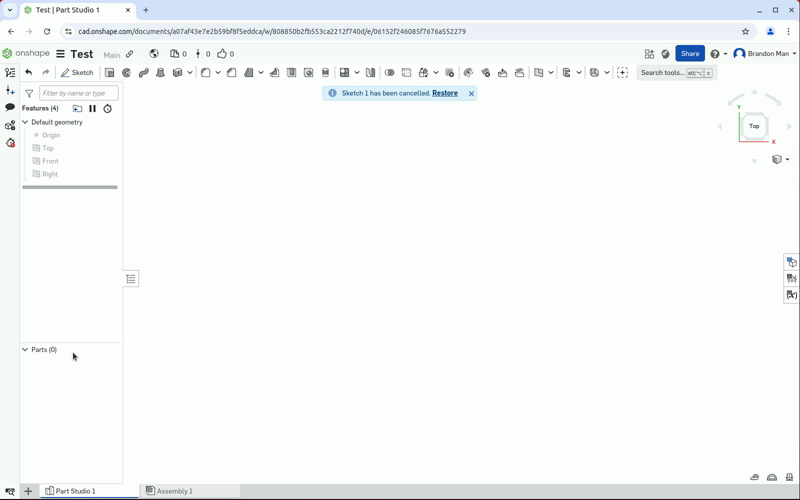
key(up)
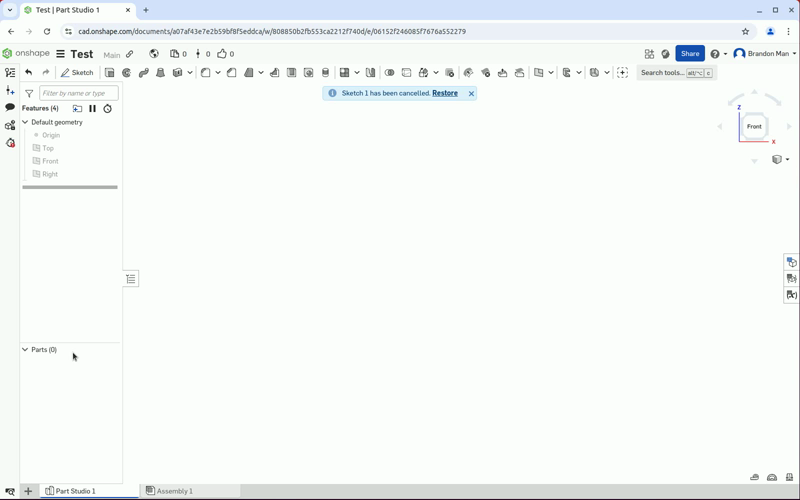
key_up(shift)
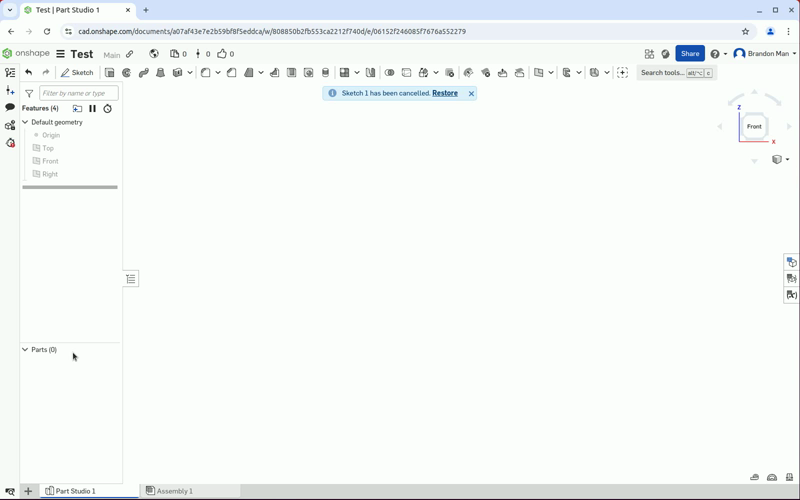
mouse_move(73, 352)
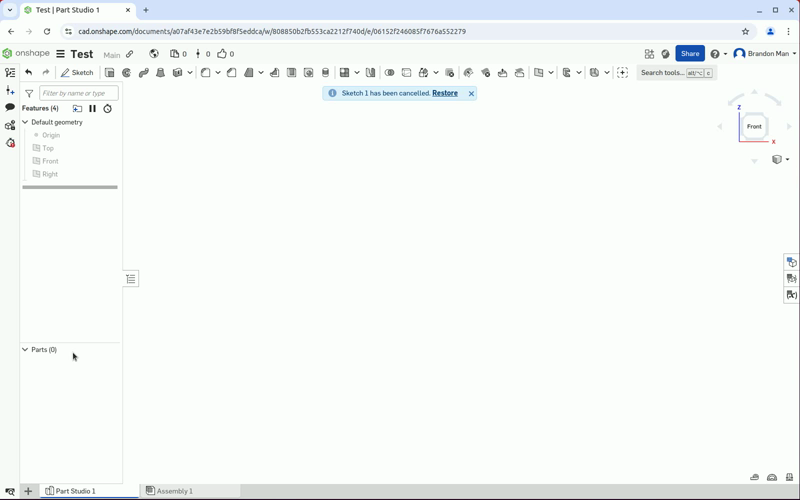
key(shift+y)
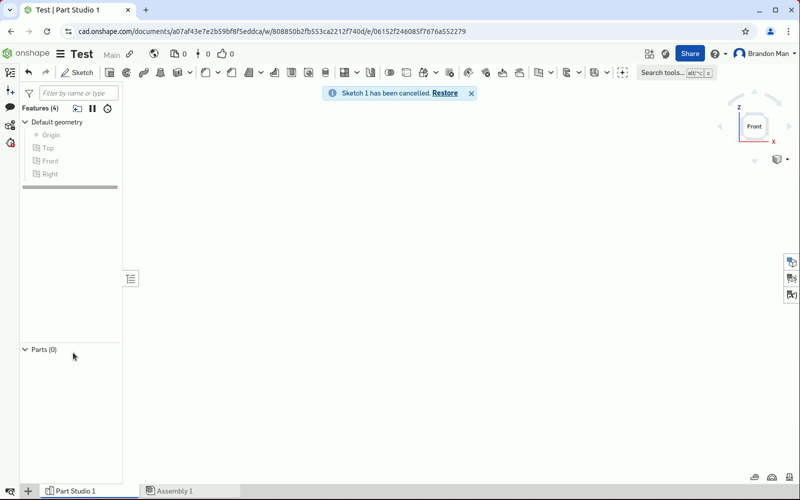
key(shift+s)
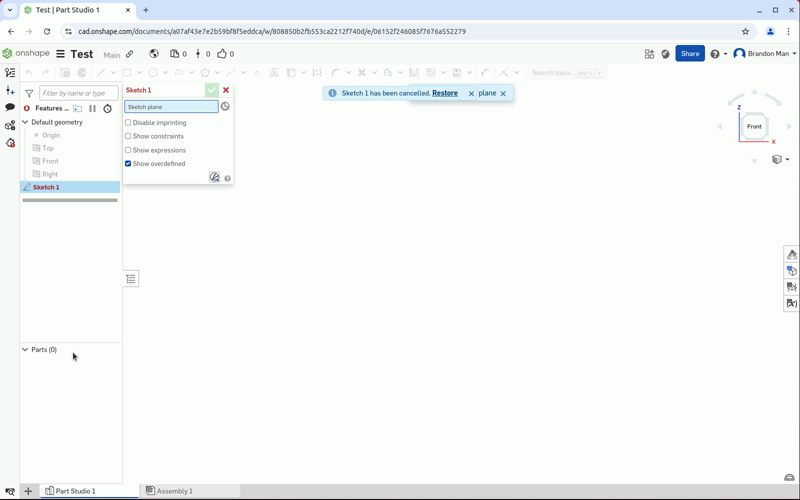
mouse_move(73, 163)
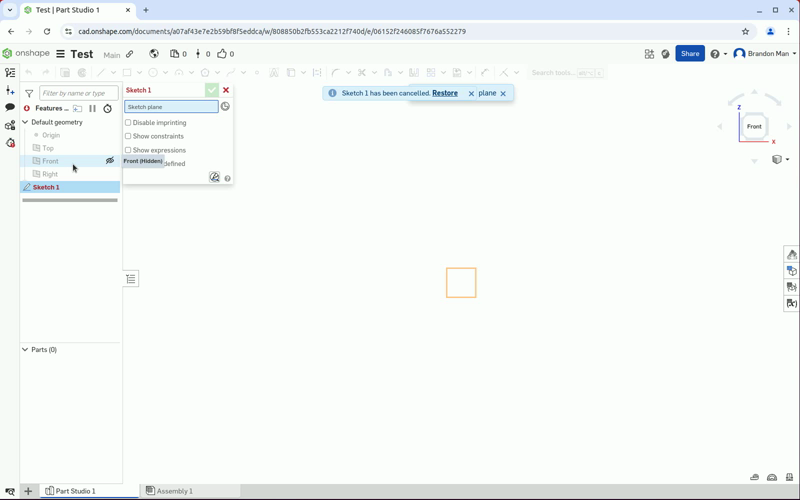
click(73, 163)
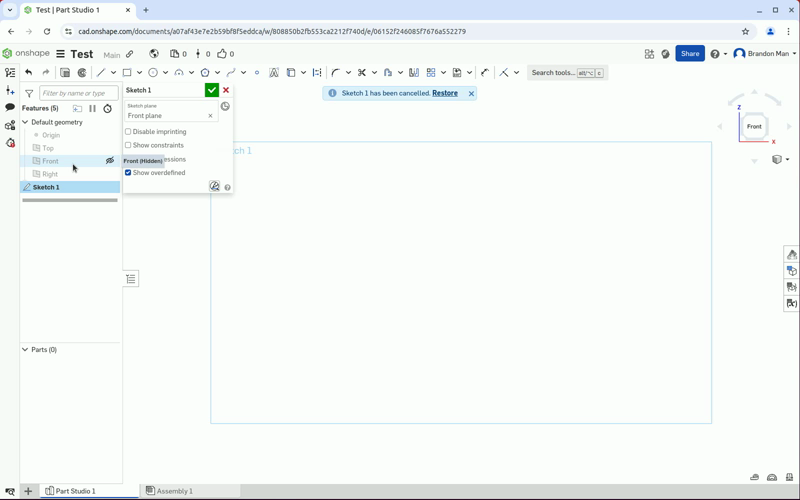
mouse_move(73, 352)
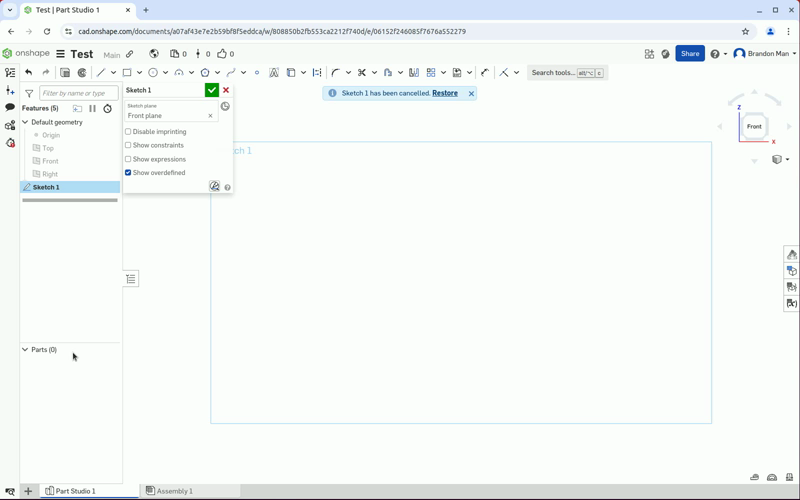
key(y)
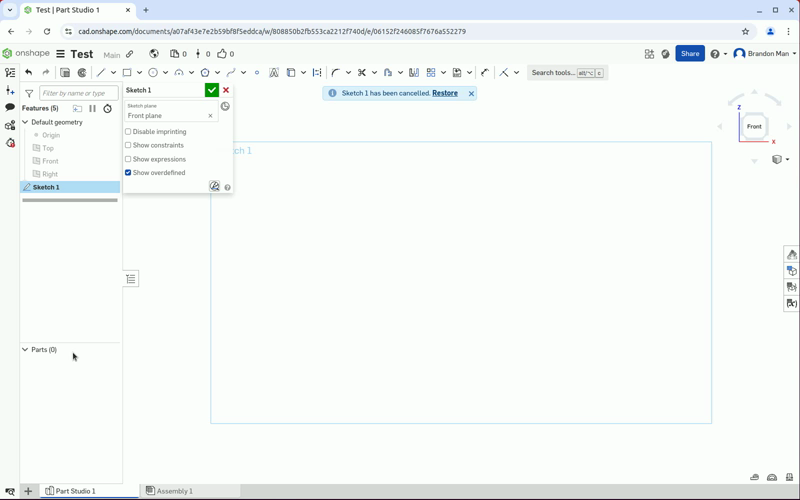
key(l)
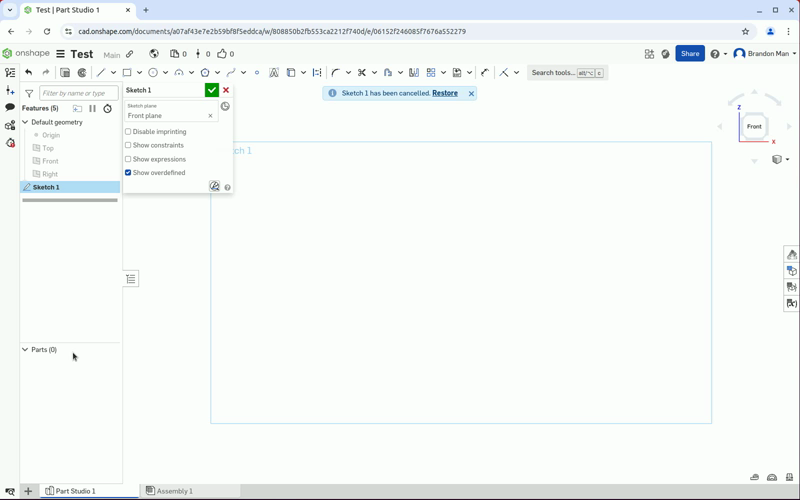
key_down(shift)
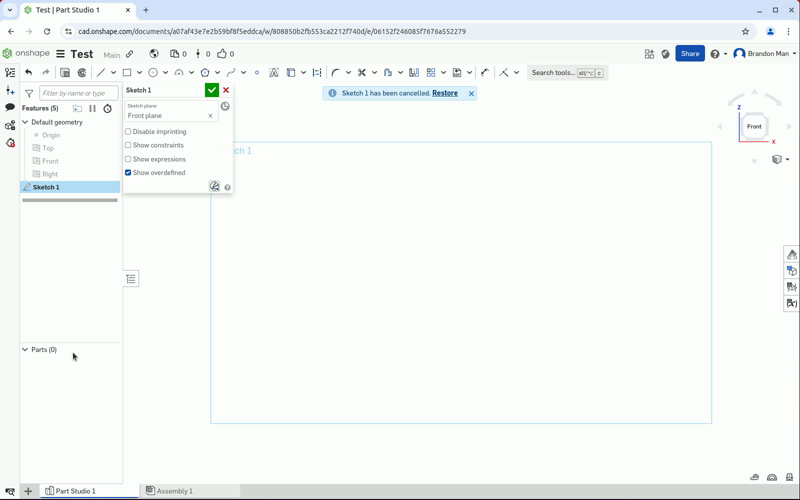
mouse_move(385, 386)
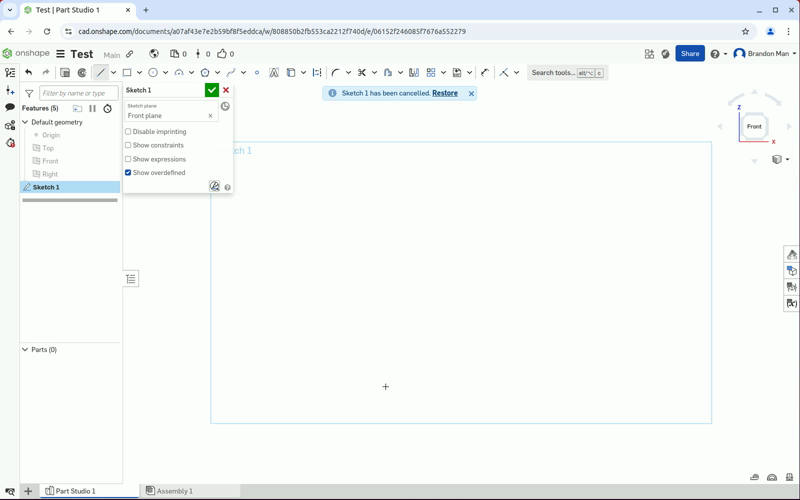
click(385, 386)
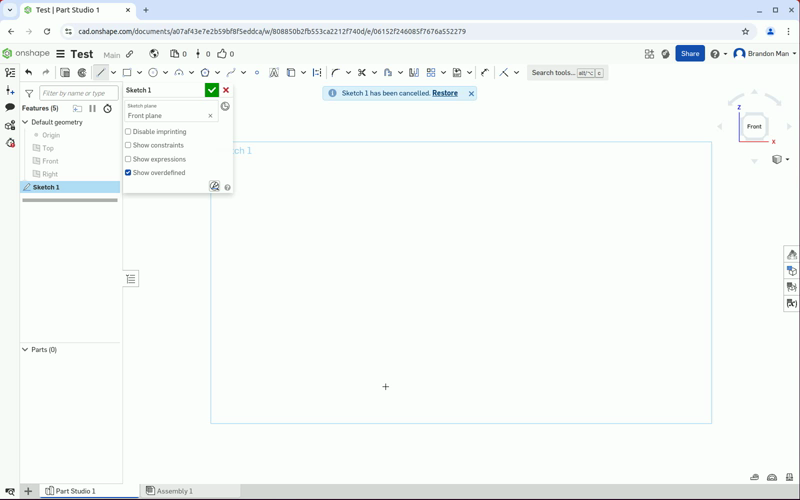
key_up(shift)
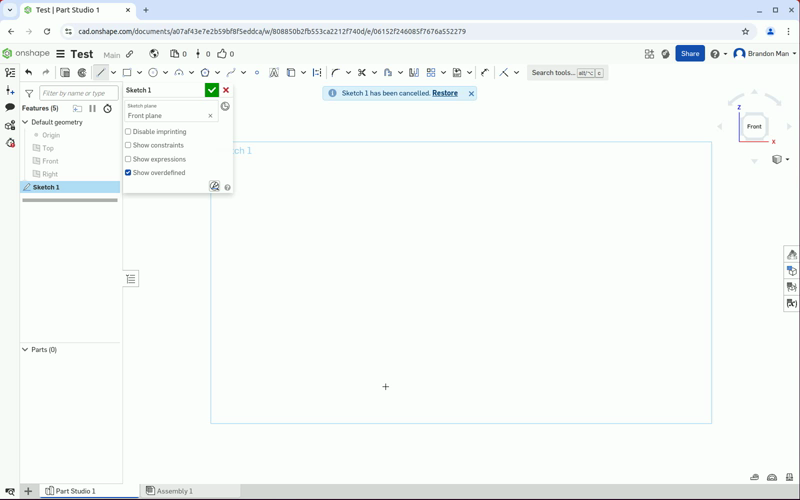
key_down(shift)
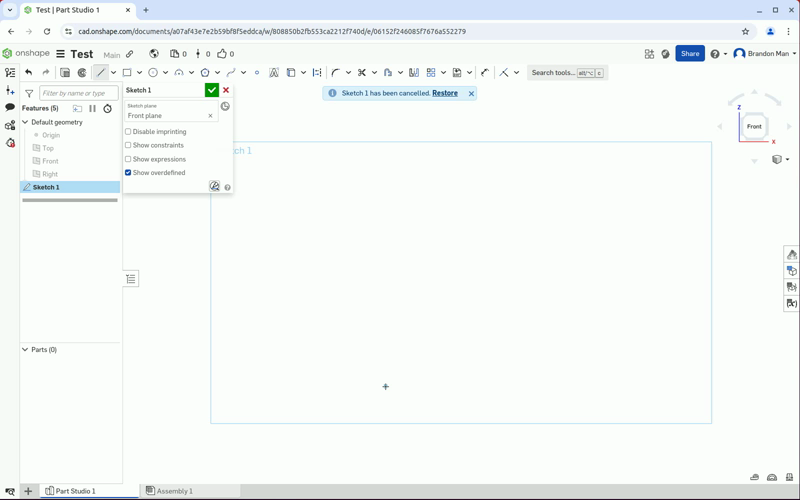
mouse_move(528, 386)
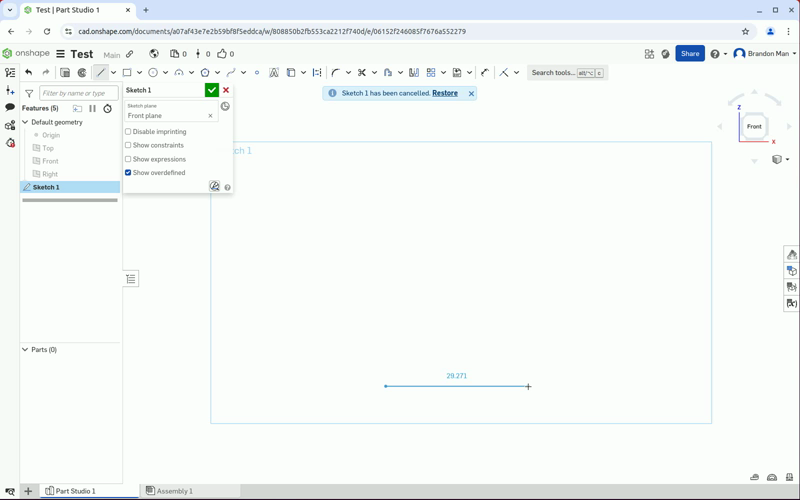
click(528, 386)
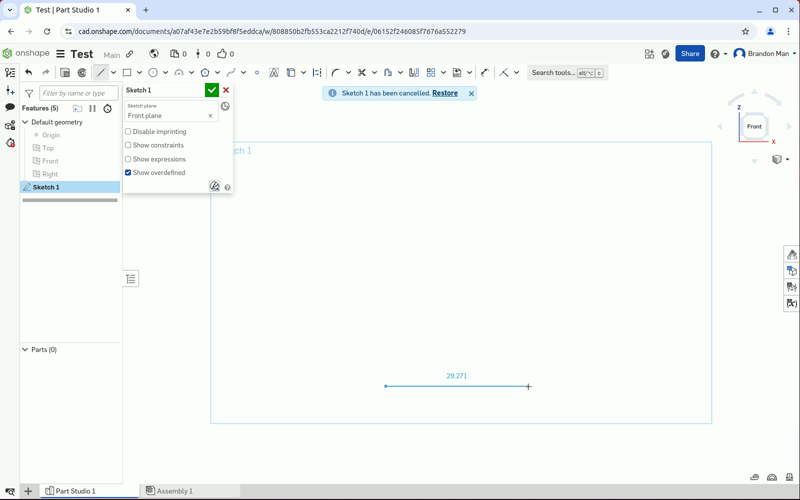
key_up(shift)
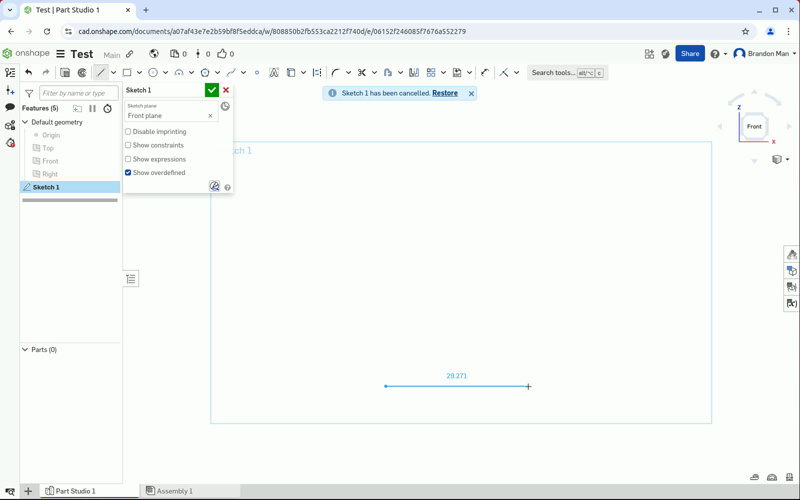
key_down(shift)
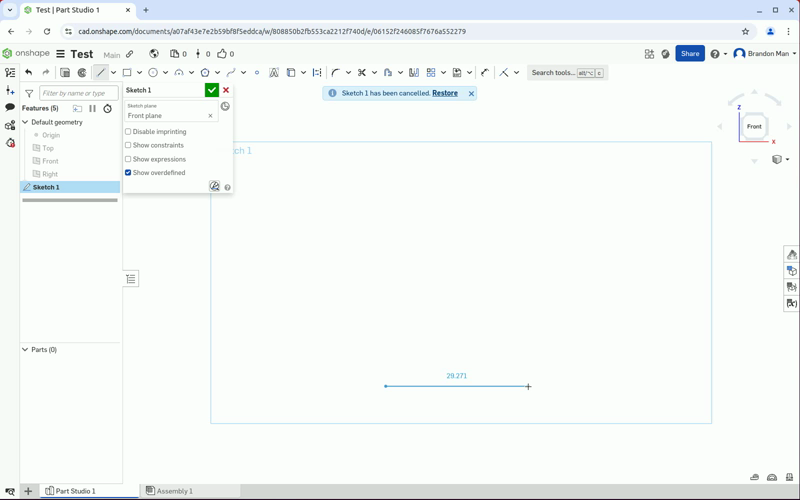
mouse_move(528, 171)
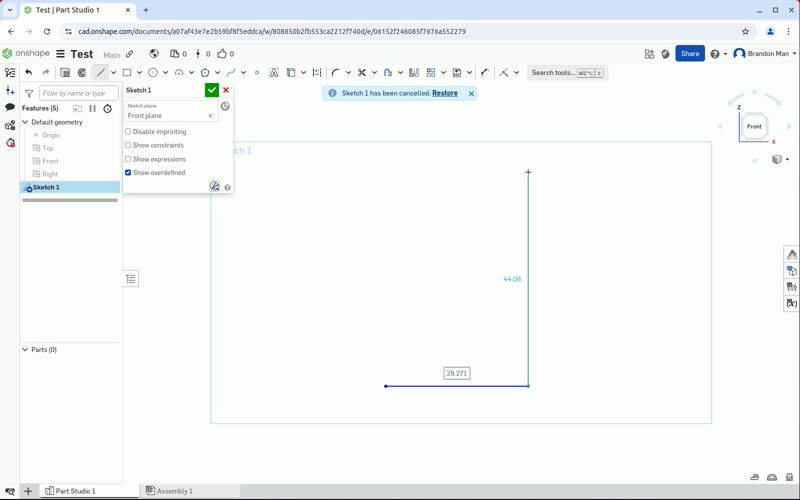
click(528, 171)
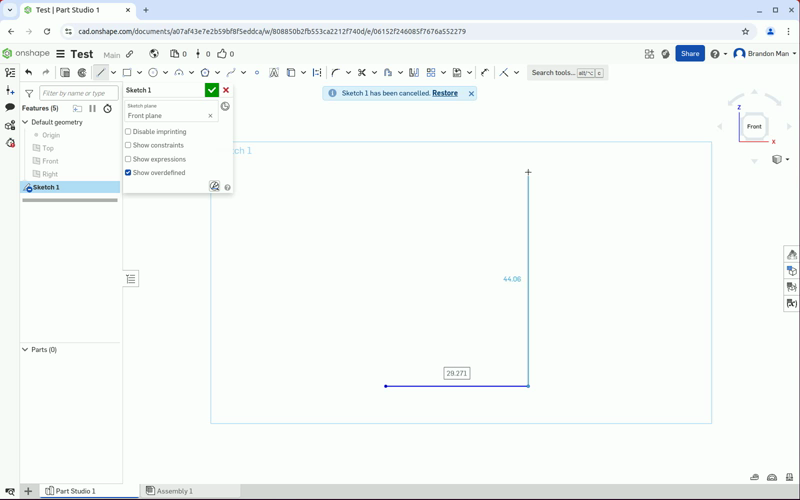
key_up(shift)
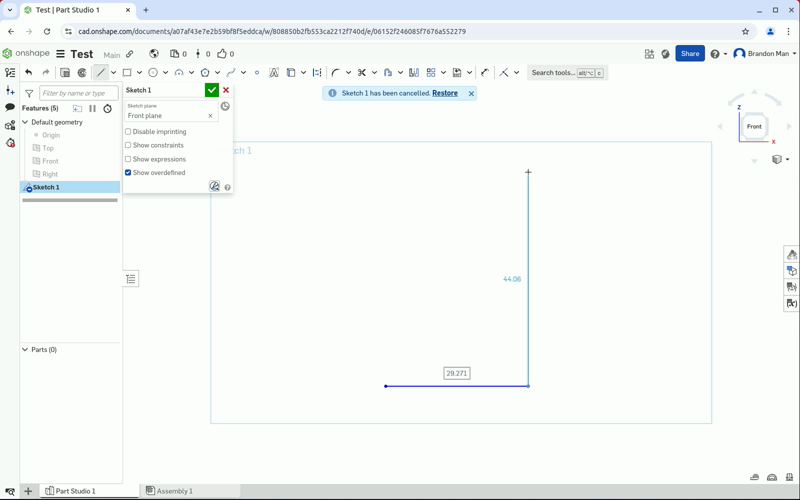
key_down(shift)
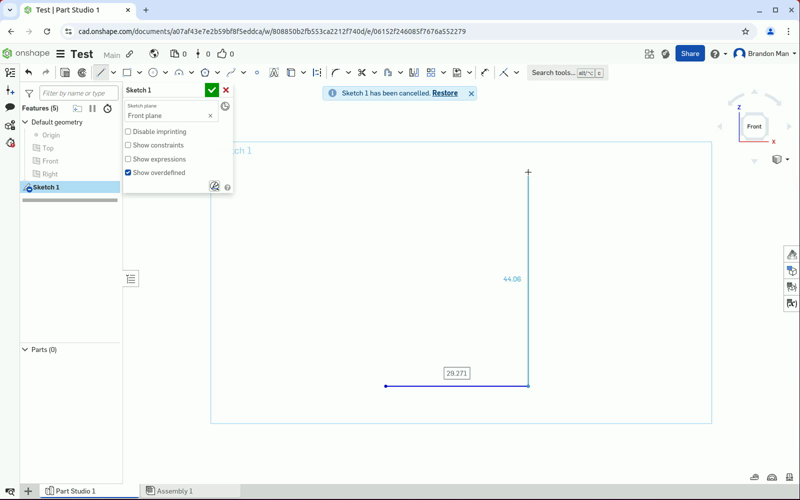
mouse_move(385, 171)
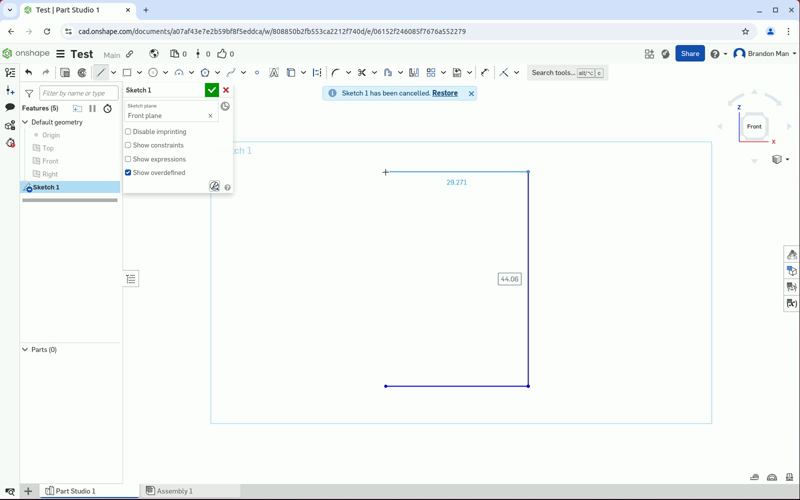
click(385, 171)
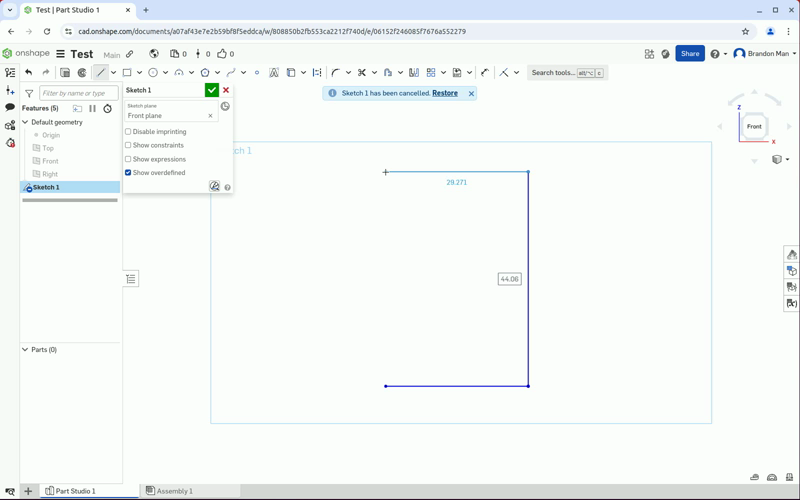
key_up(shift)
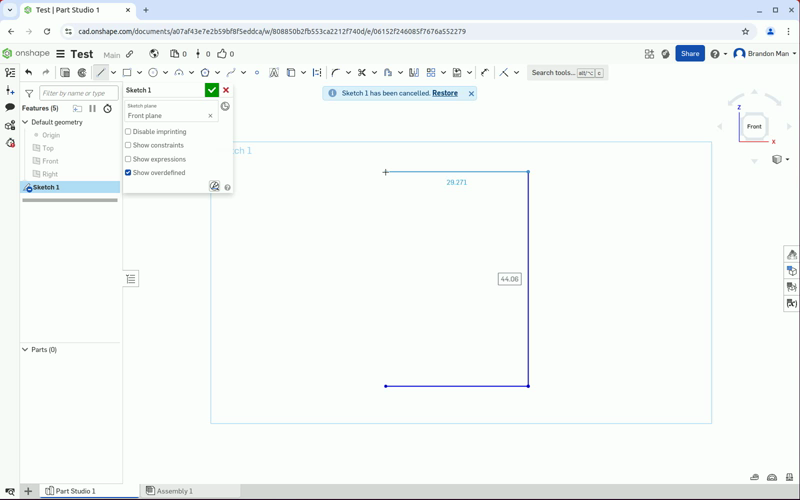
key_down(shift)
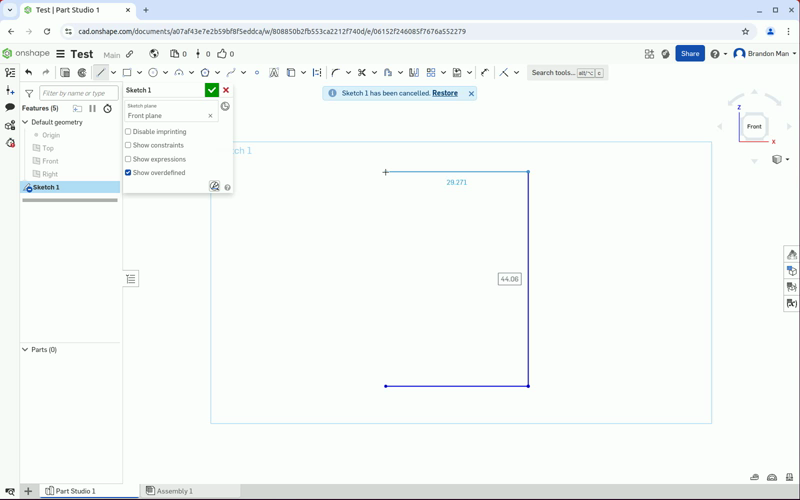
mouse_move(385, 386)
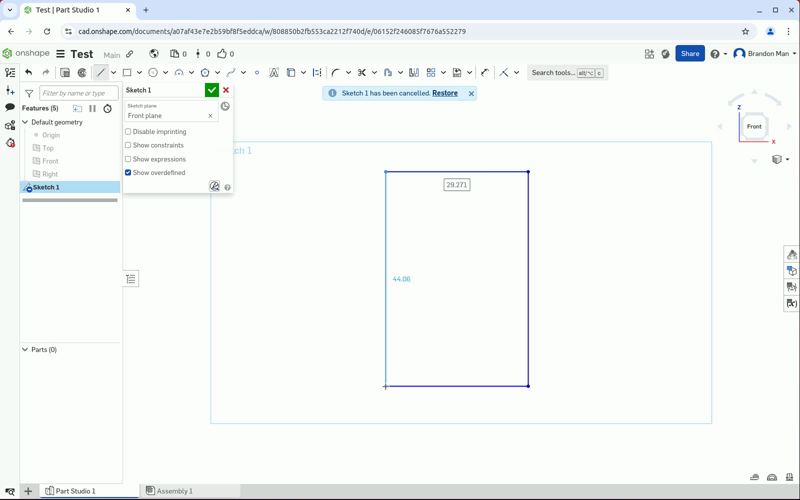
key_up(shift)
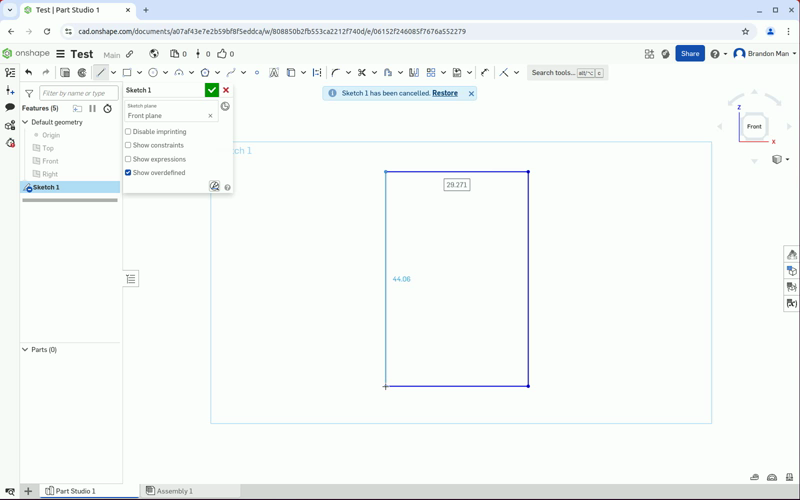
click(385, 386)
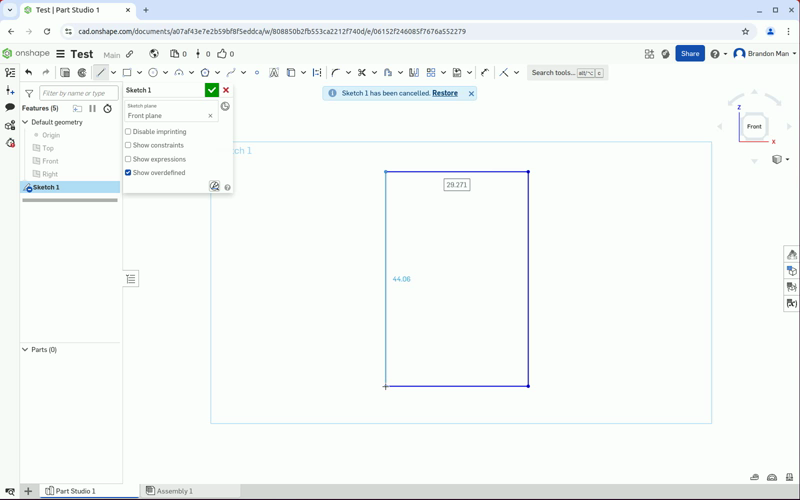
key(esc)
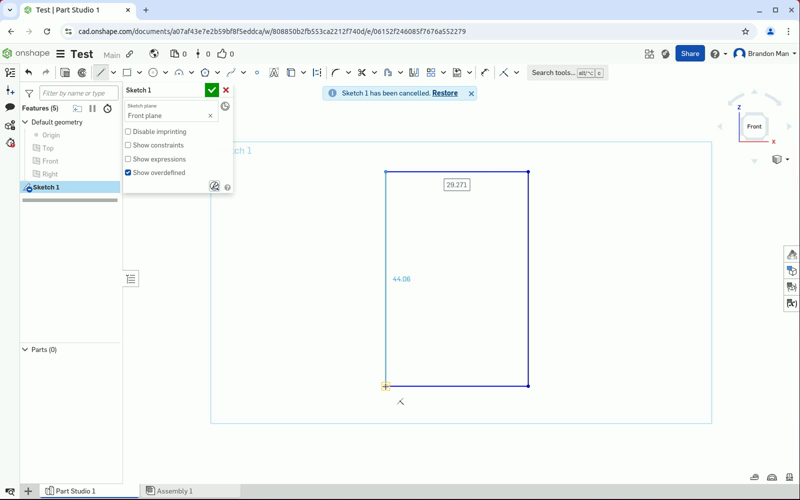
mouse_move(471, 342)
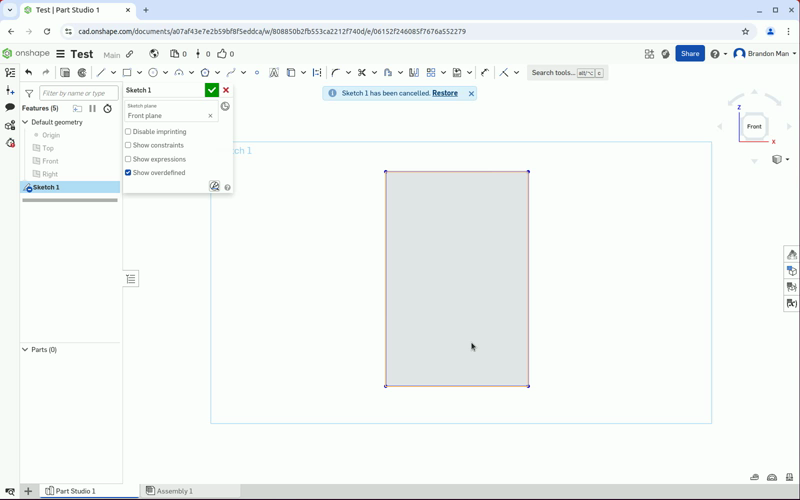
click(471, 342)
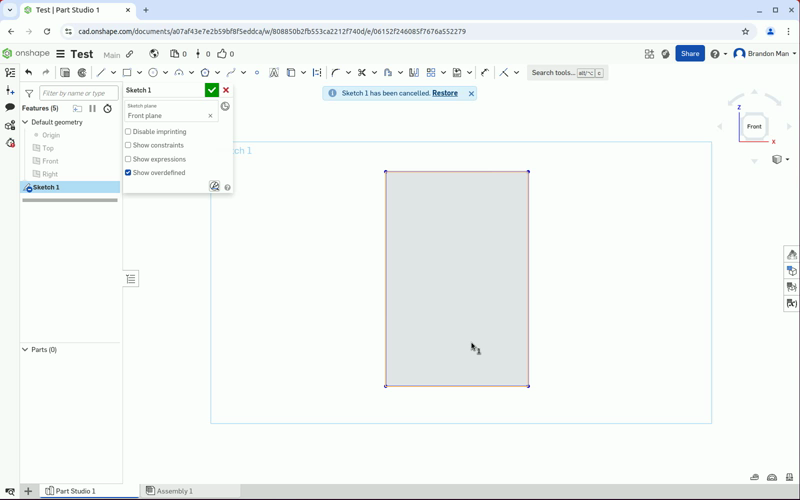
mouse_move(73, 352)
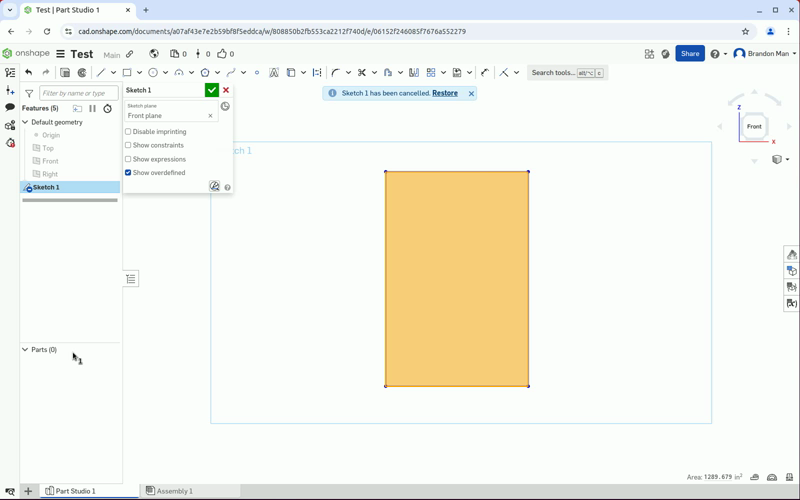
key(shift+y)
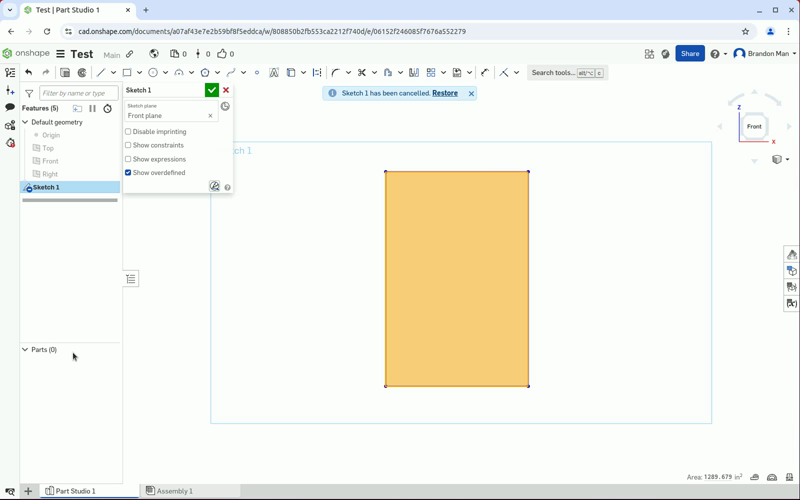
key(shift+e)
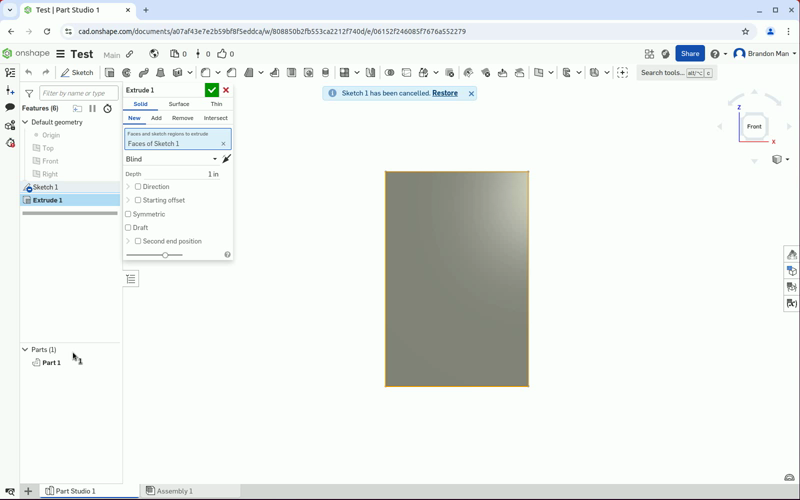
mouse_move(143, 106)
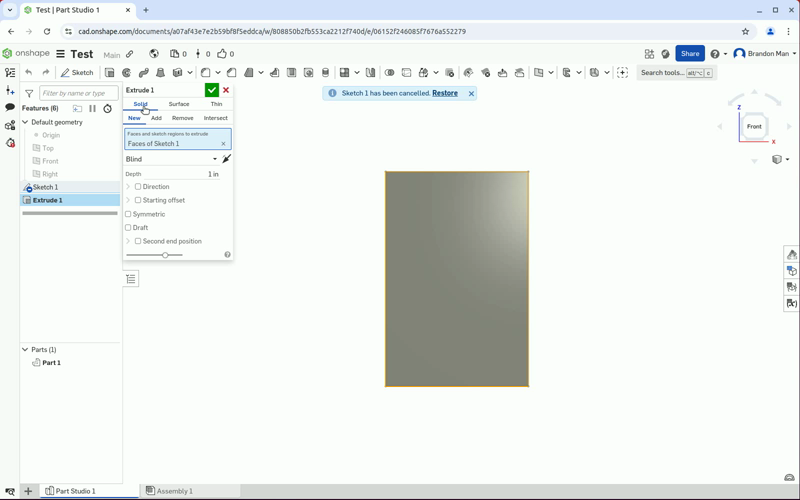
click(143, 106)
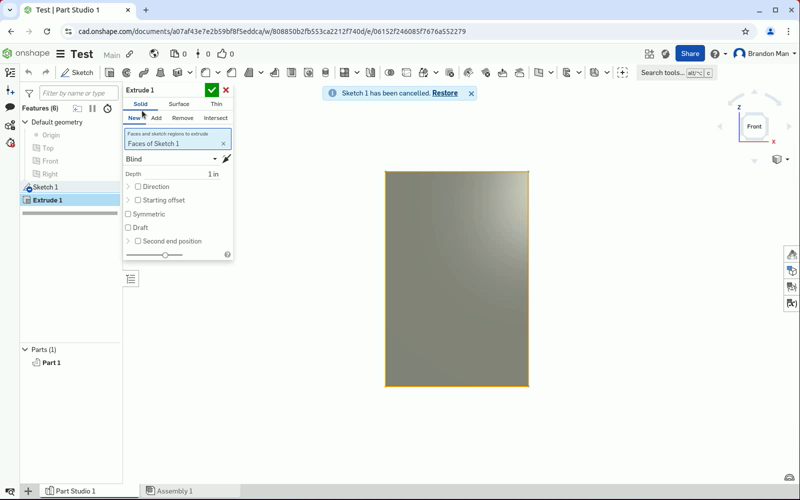
mouse_move(137, 120)
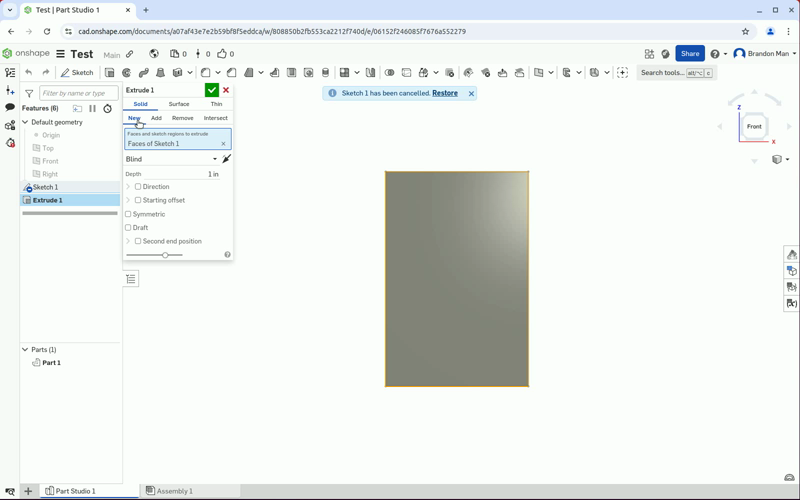
click(137, 120)
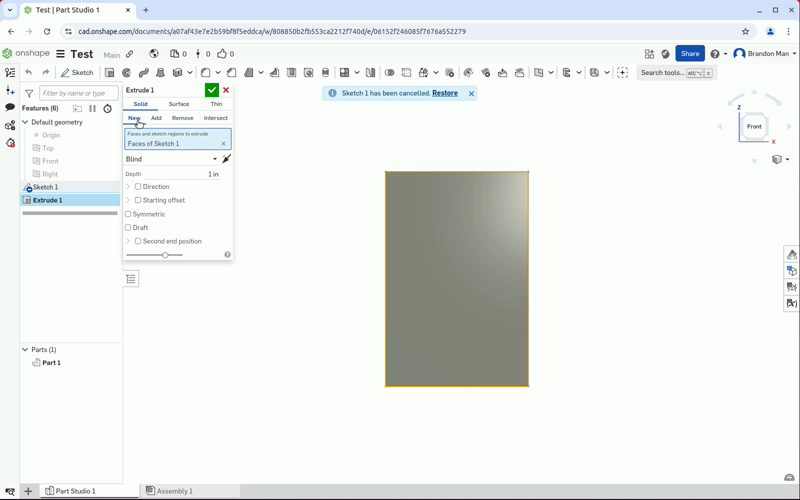
key(tab, 4)
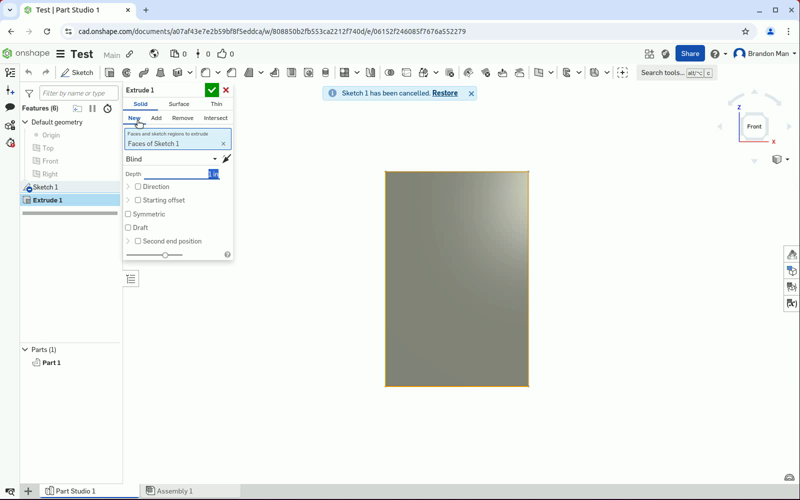
text(13.239)
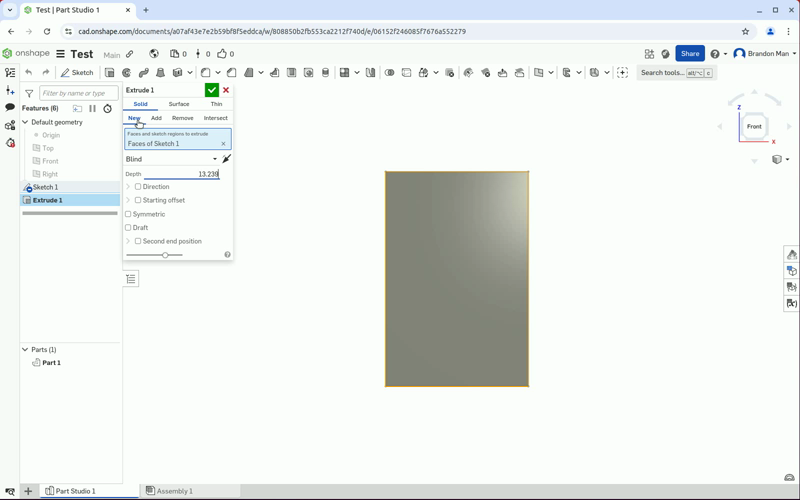
key(enter)
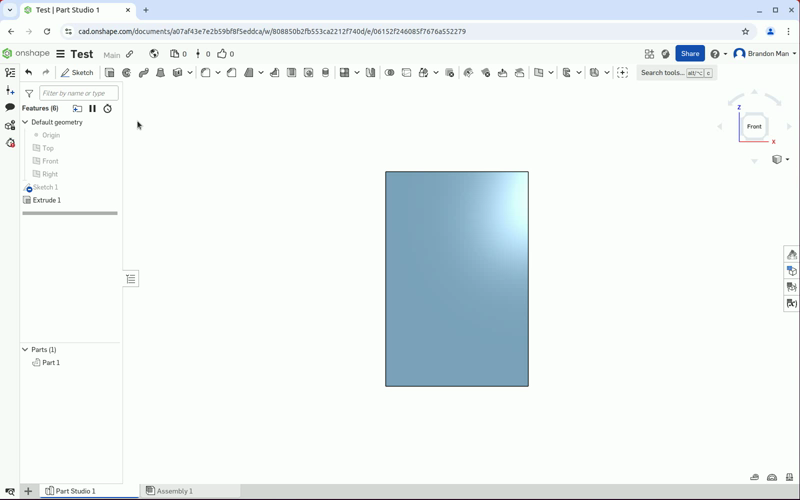
key(shift+h)
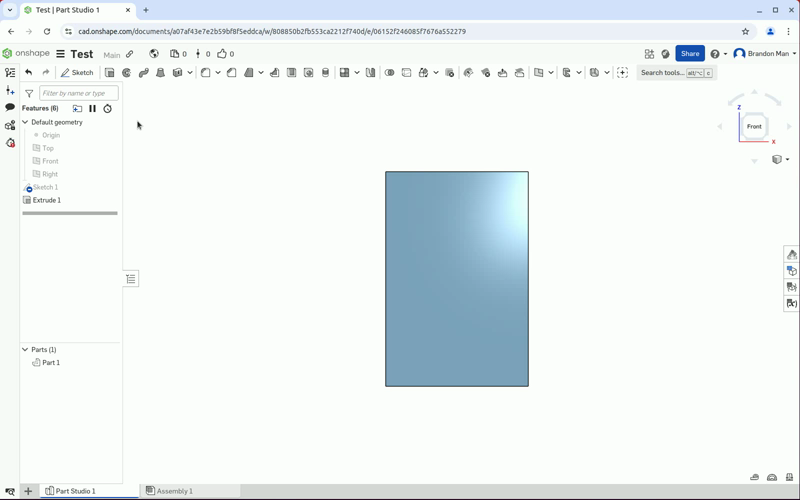
key(shift+h)
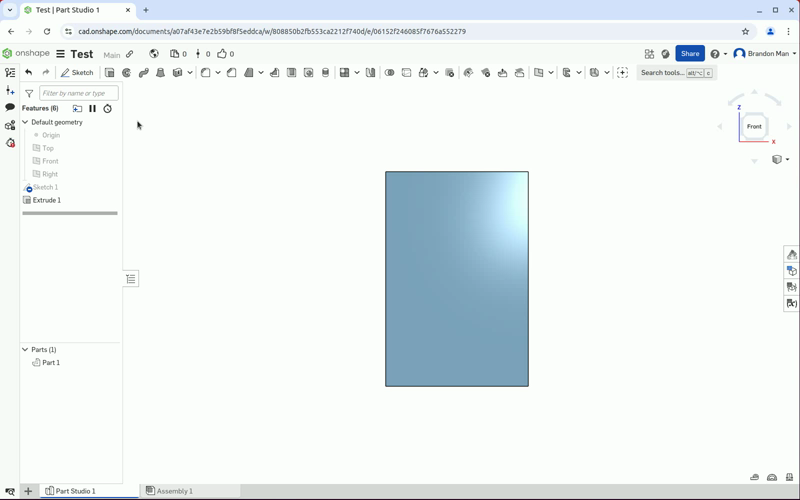
mouse_move(73, 189)
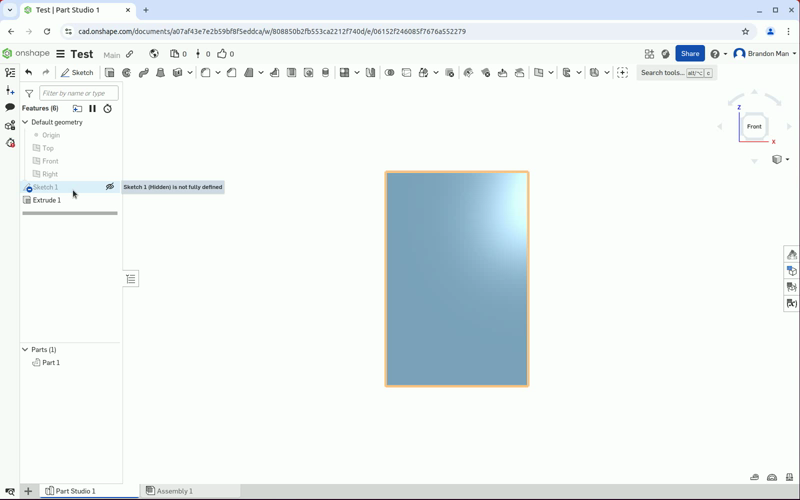
click(73, 189)
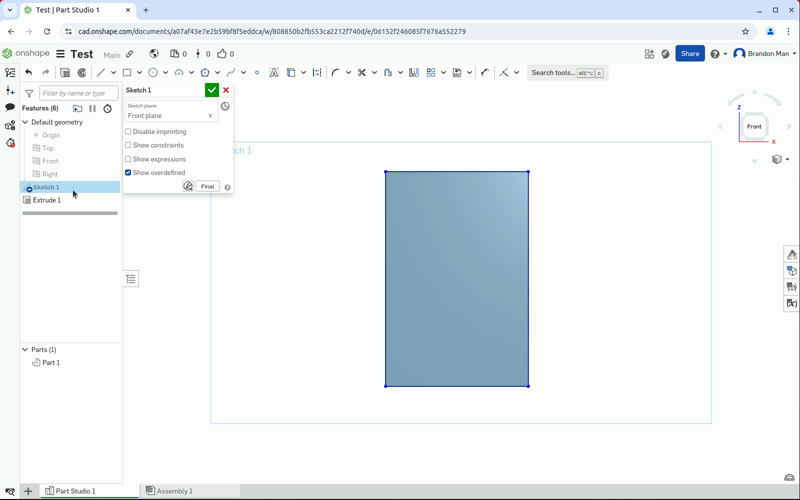
mouse_move(229, 92)
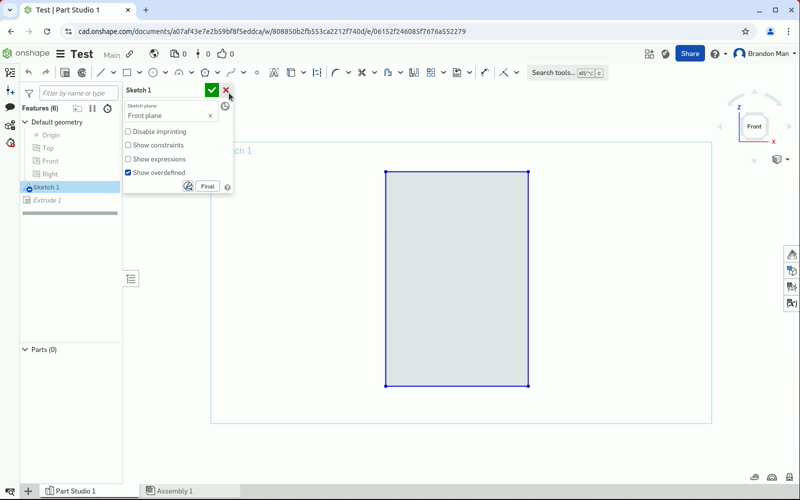
click(229, 92)
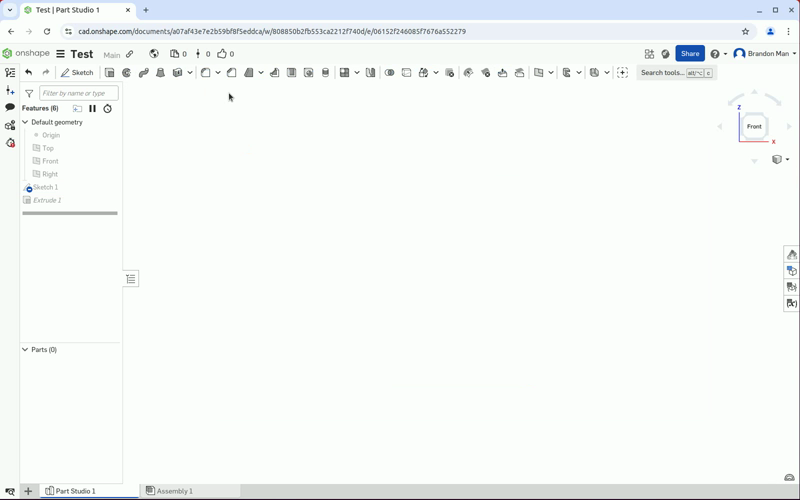
mouse_move(541, 75)
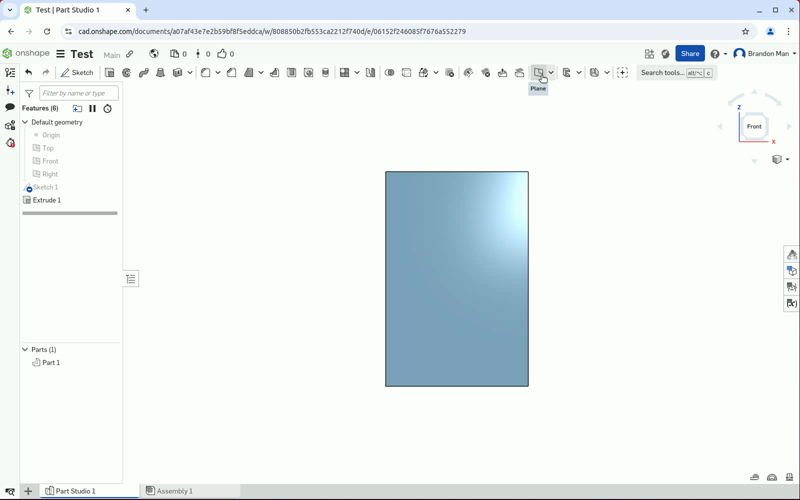
click(541, 75)
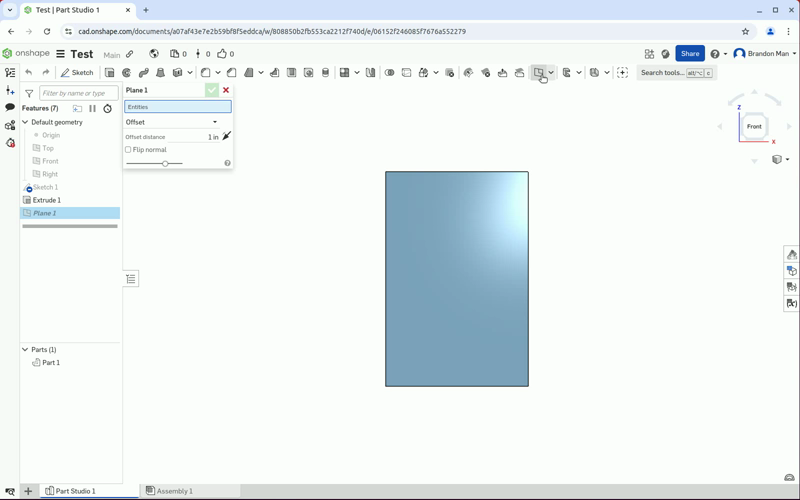
mouse_move(73, 163)
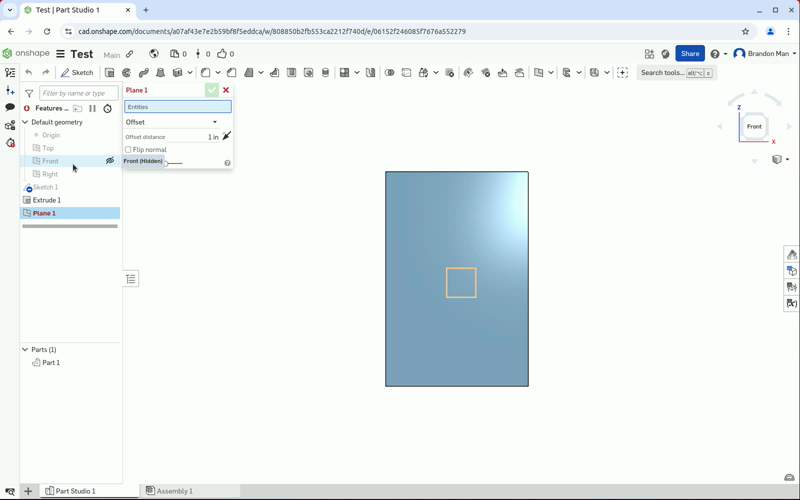
click(73, 163)
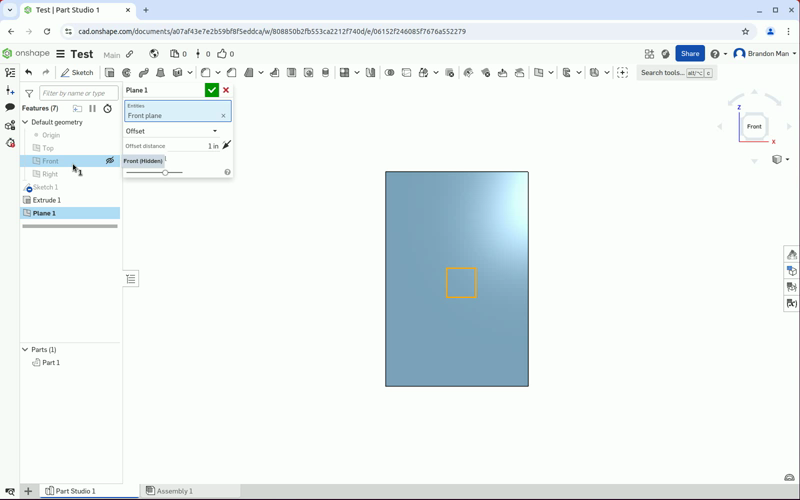
key(tab, 2)
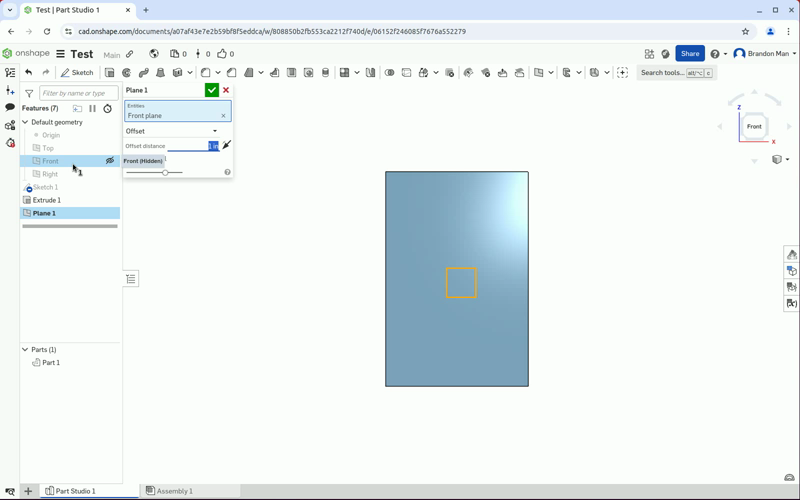
text(13.249)
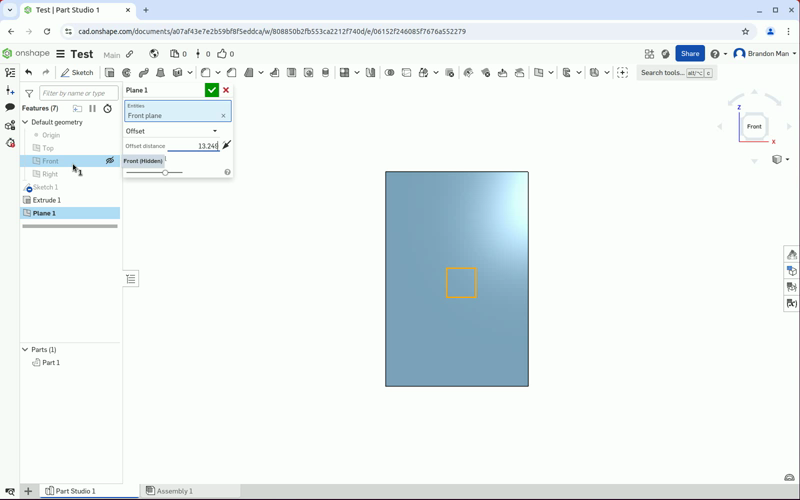
key(enter, 2)
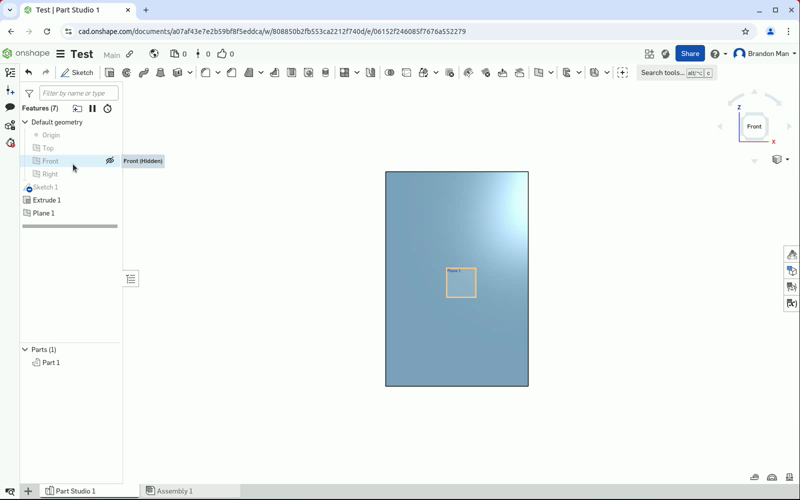
key(shift+s)
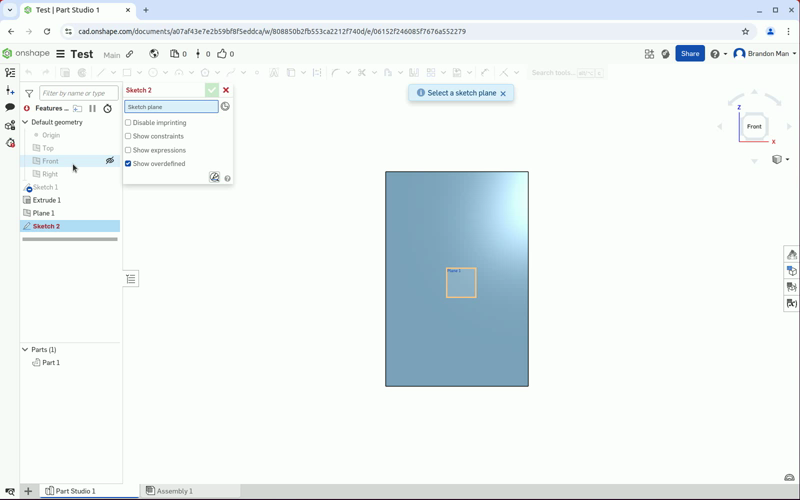
mouse_move(73, 215)
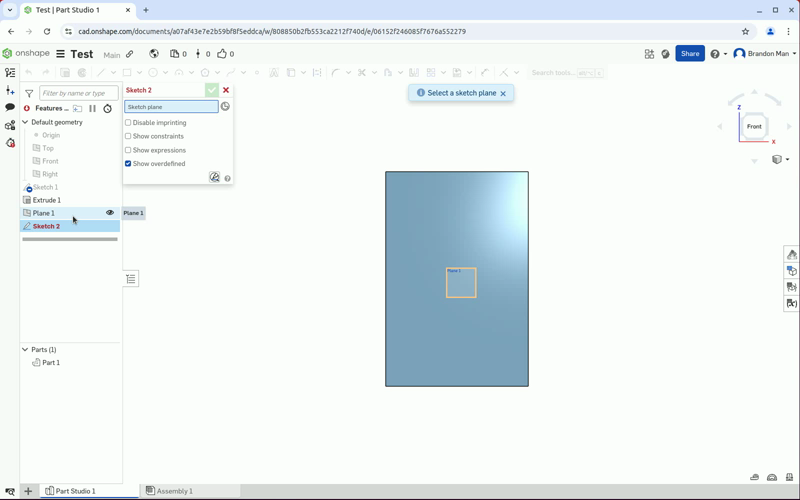
click(73, 215)
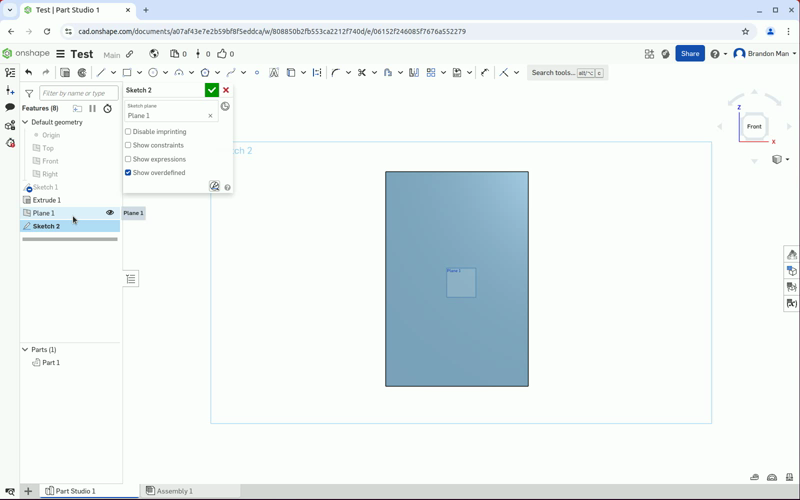
mouse_move(73, 352)
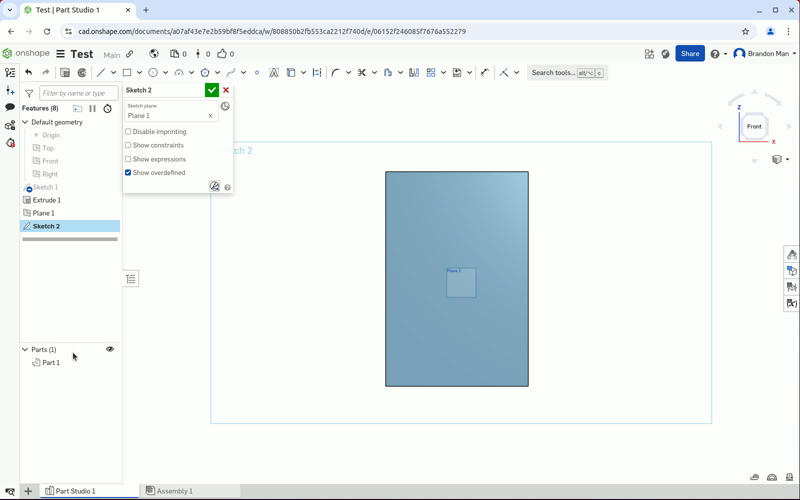
key(y)
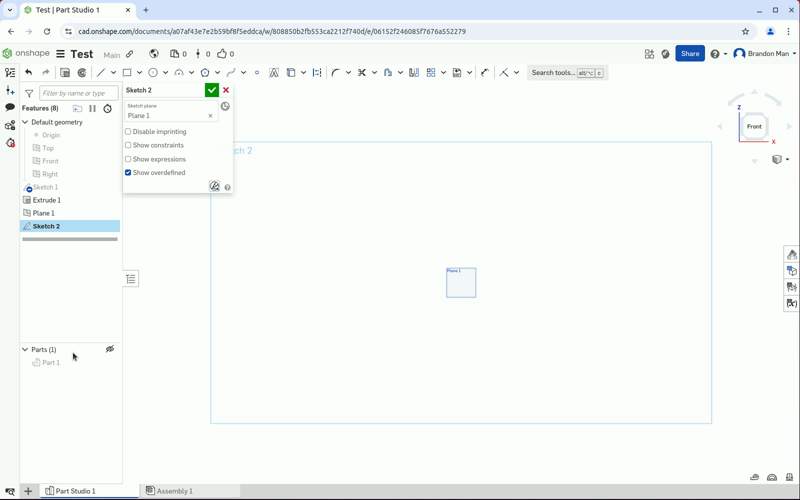
key(l)
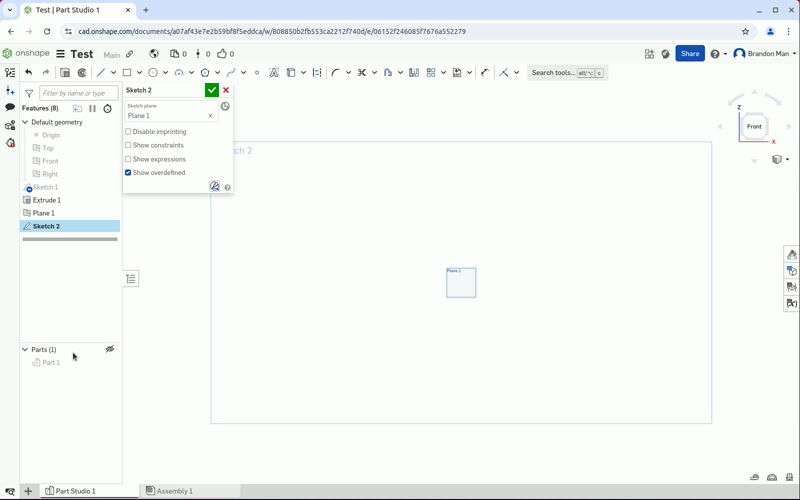
key_down(shift)
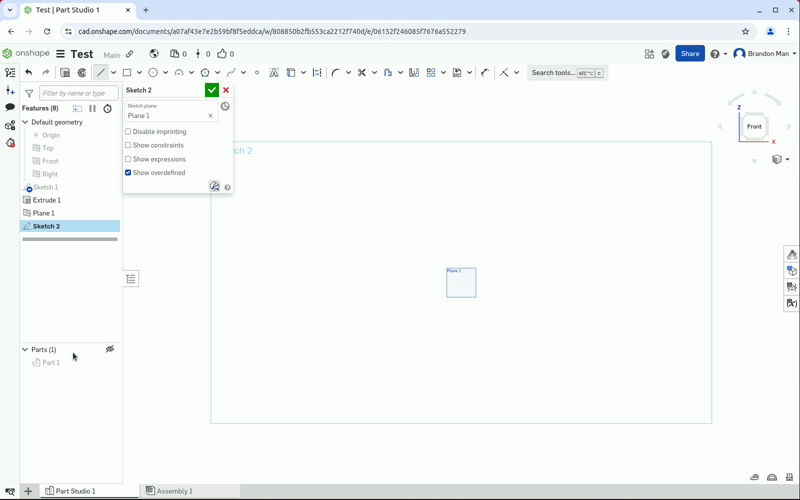
mouse_move(392, 379)
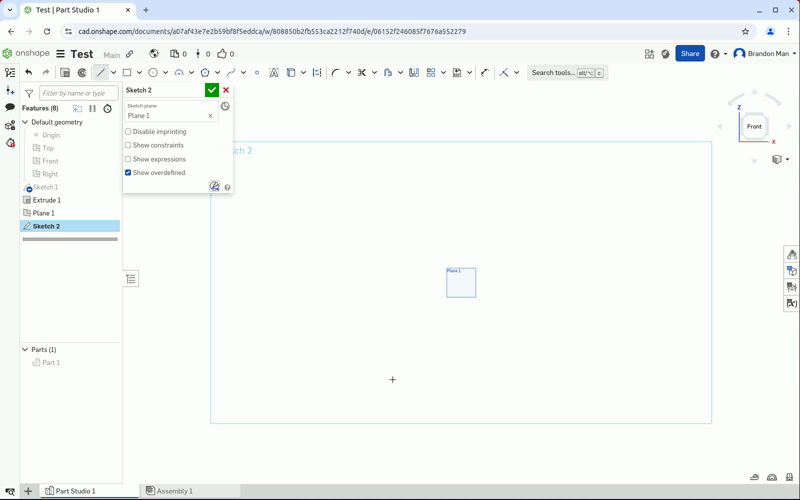
click(392, 379)
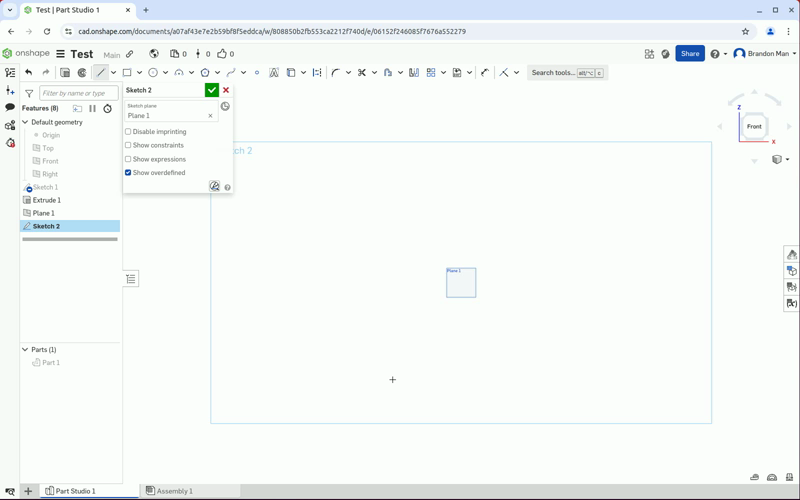
key_up(shift)
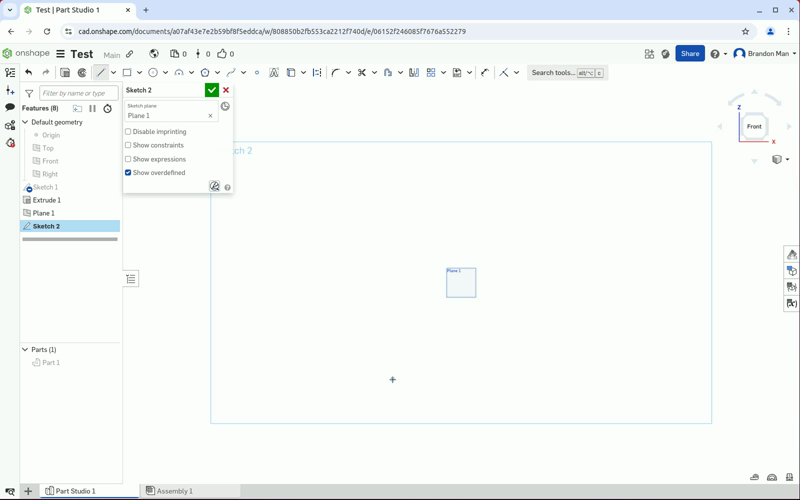
key_down(shift)
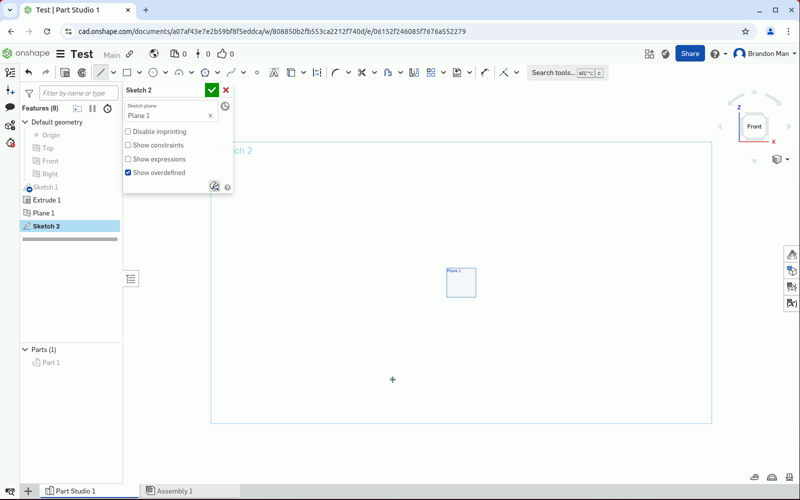
mouse_move(521, 379)
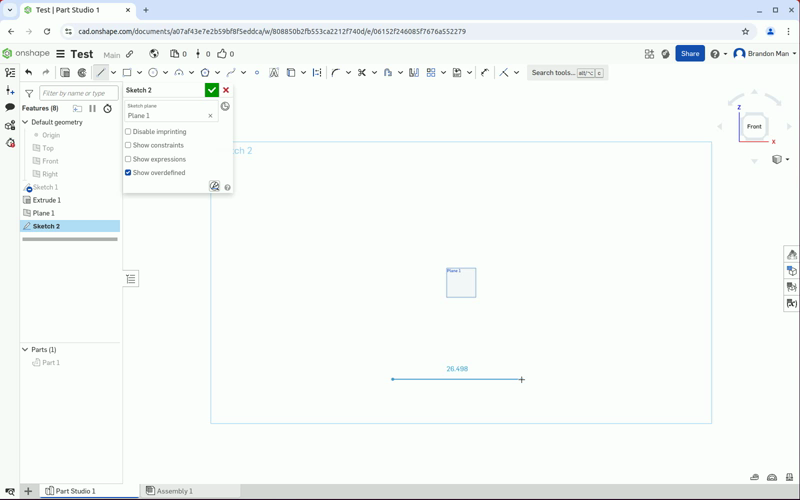
click(521, 379)
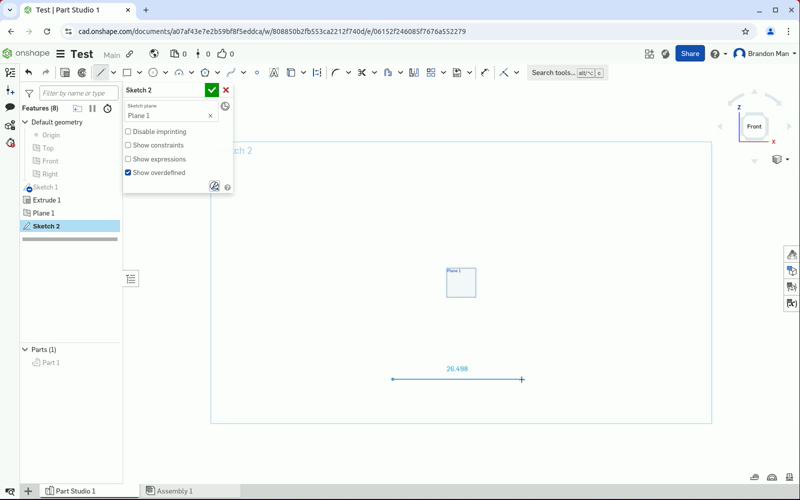
key_up(shift)
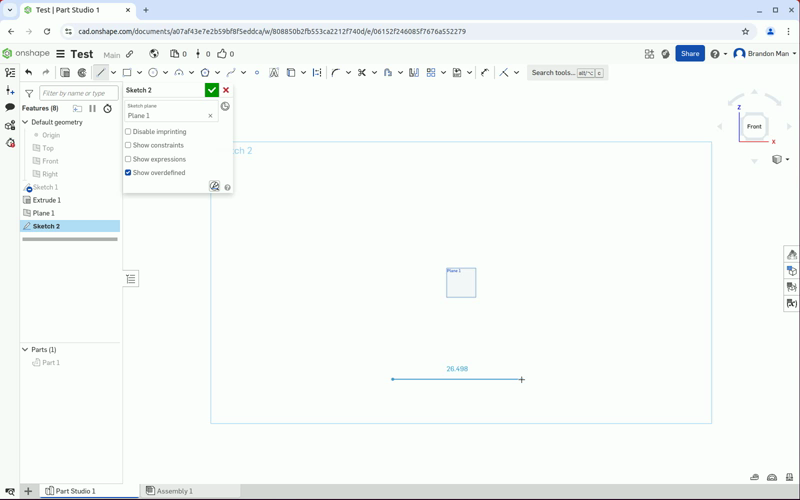
key_down(shift)
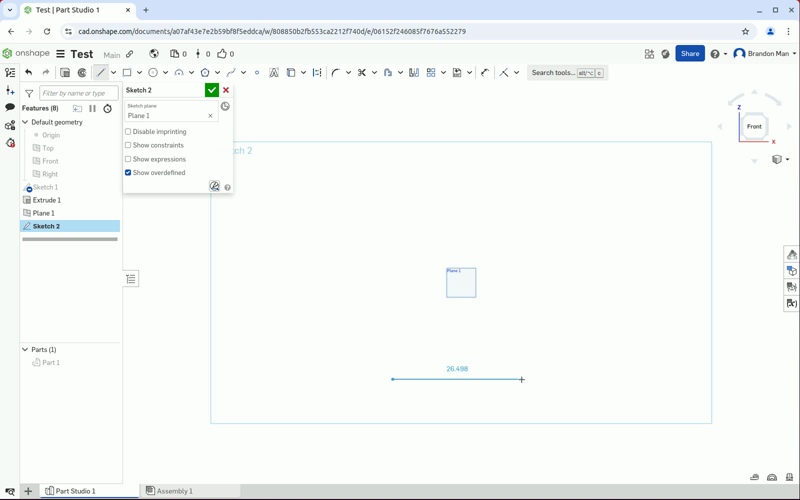
mouse_move(521, 178)
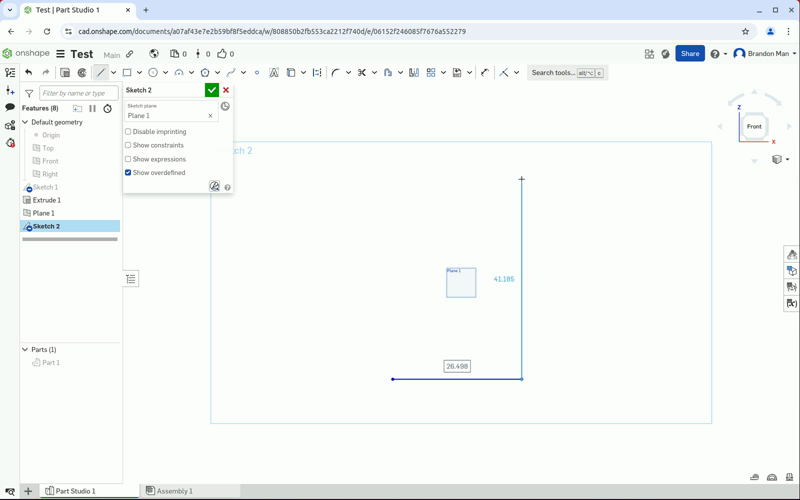
click(521, 178)
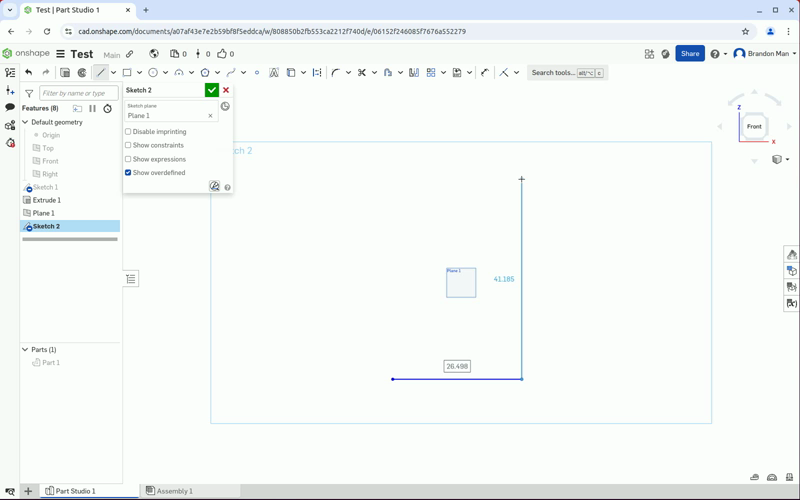
key_up(shift)
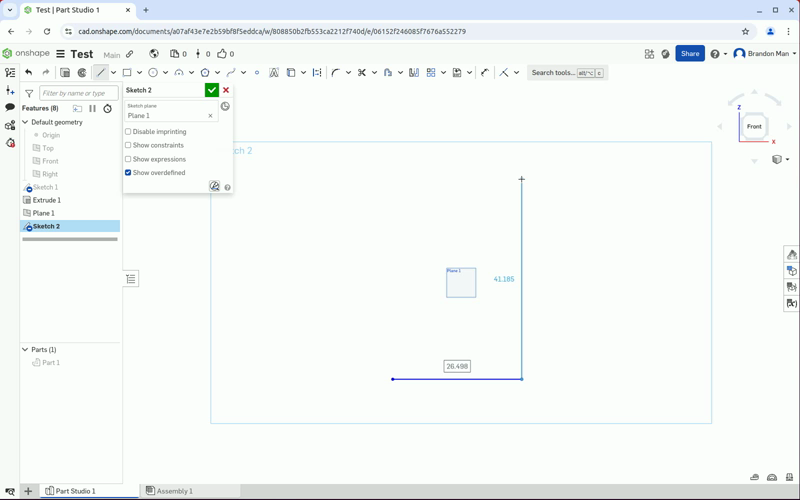
key_down(shift)
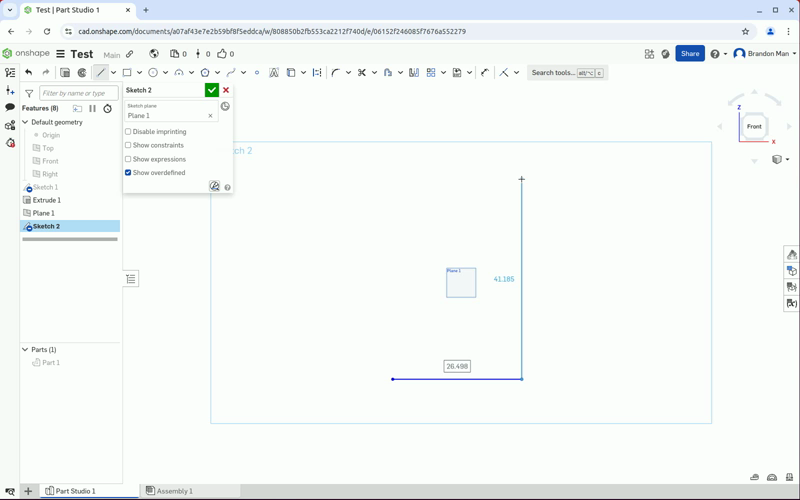
mouse_move(392, 178)
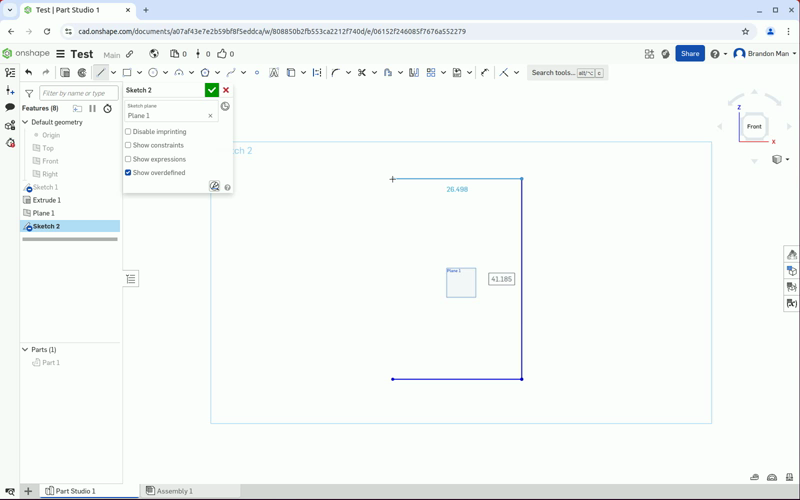
click(392, 178)
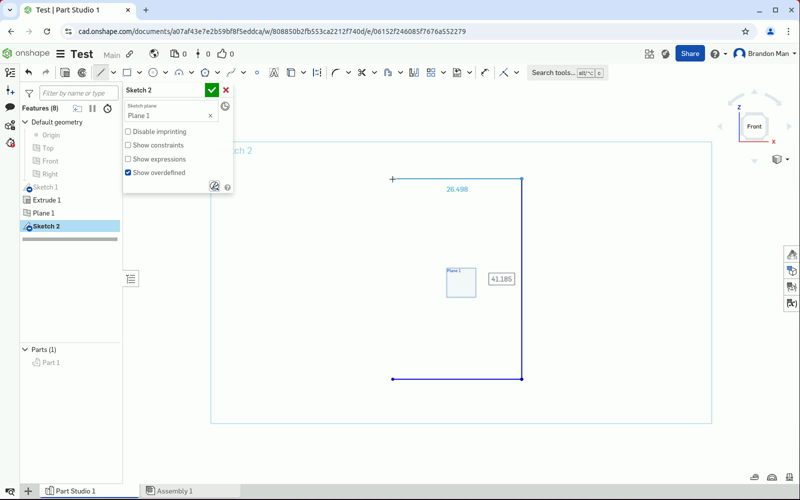
key_up(shift)
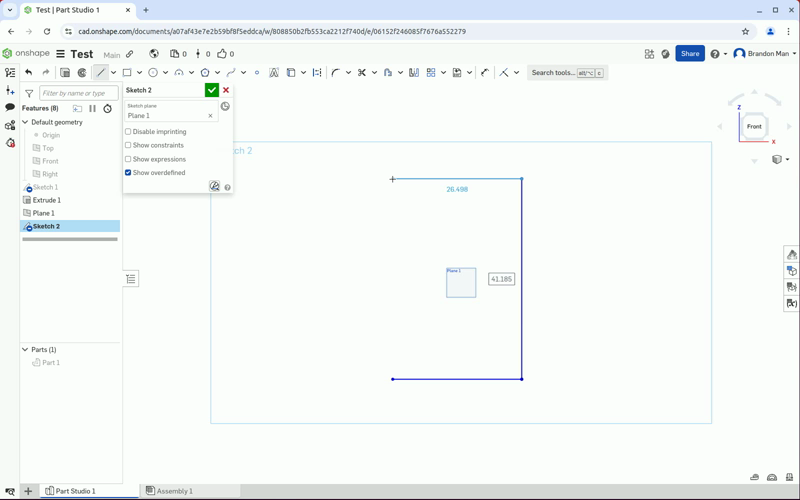
key_down(shift)
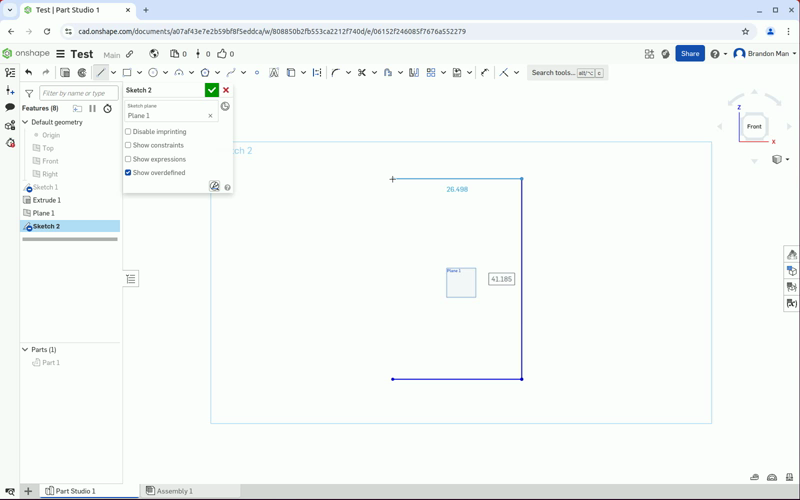
mouse_move(392, 379)
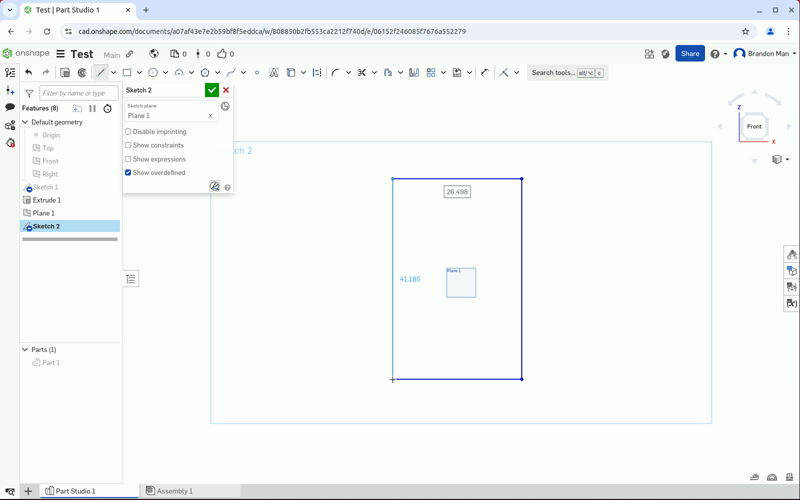
key_up(shift)
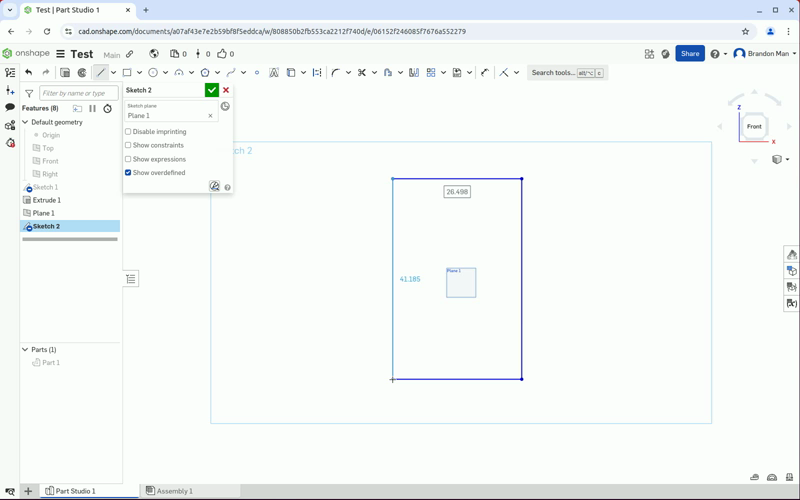
click(392, 379)
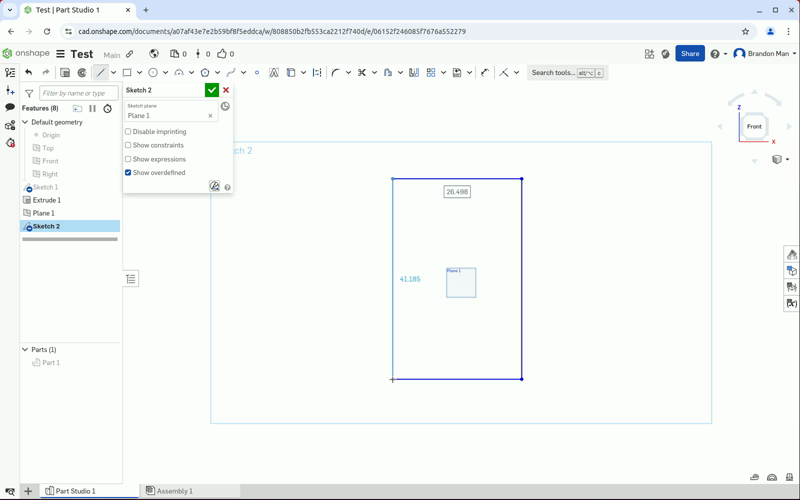
key(esc)
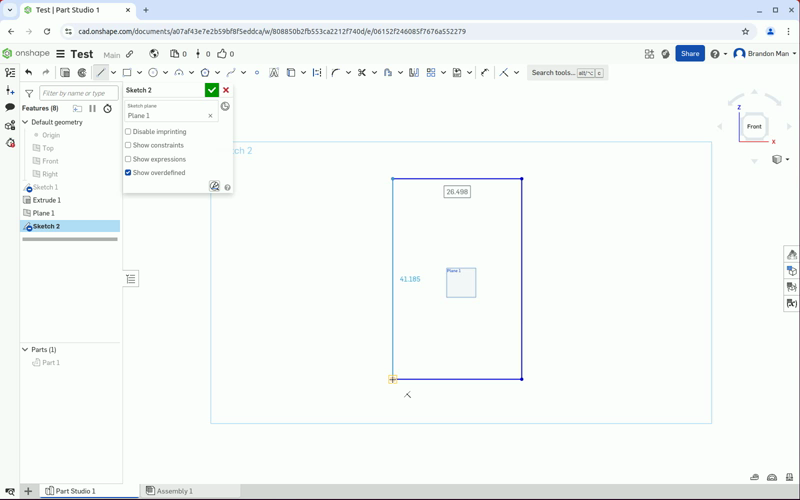
mouse_move(457, 274)
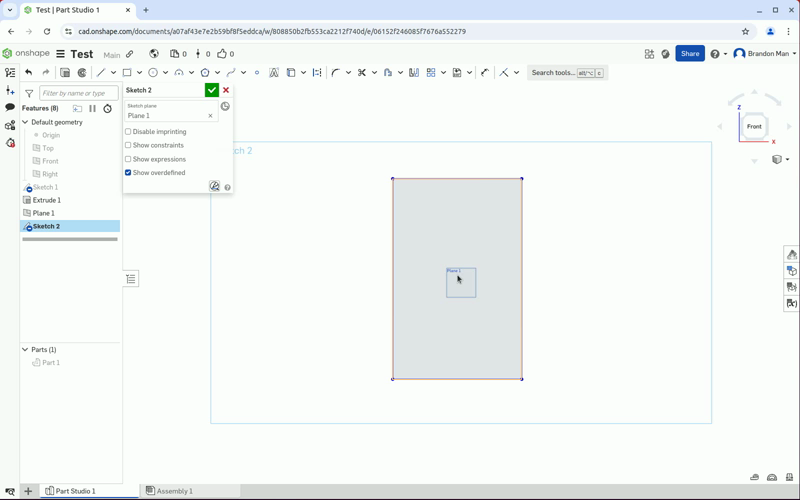
click(457, 274)
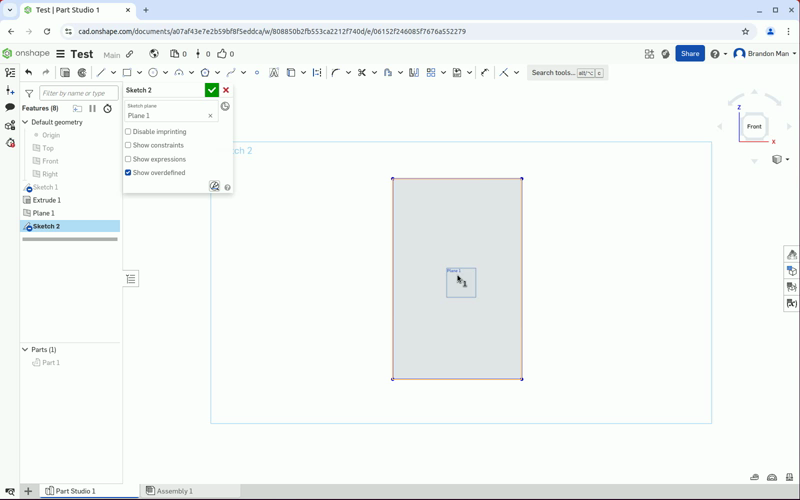
mouse_move(73, 352)
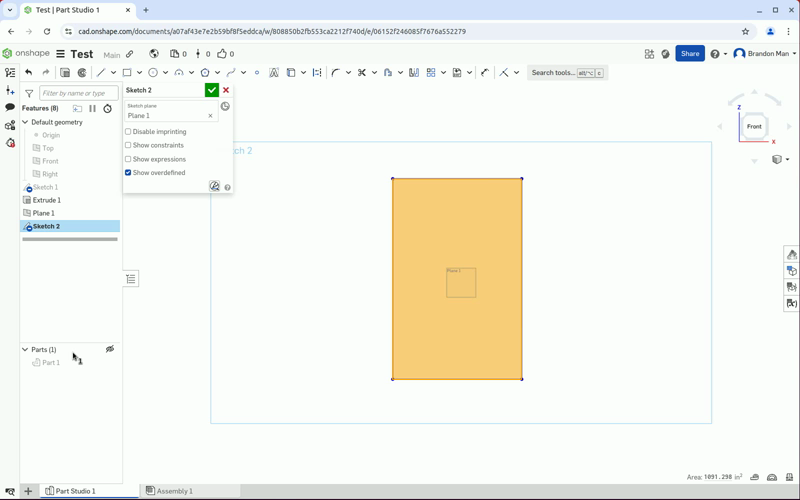
key(shift+y)
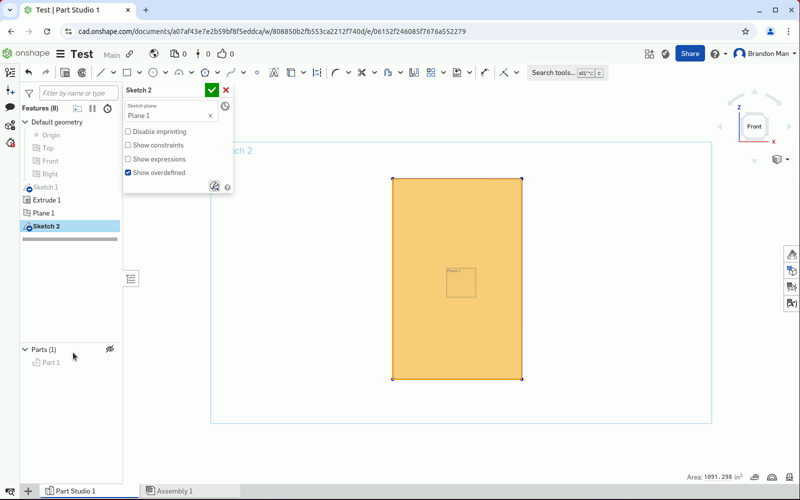
key(shift+e)
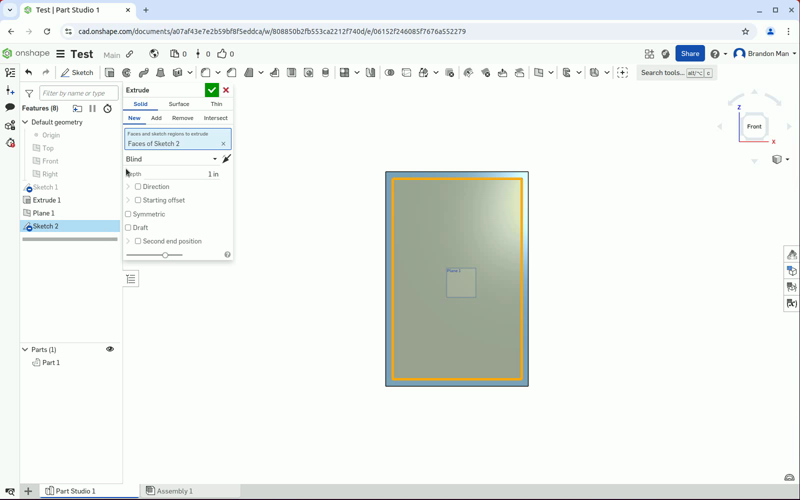
mouse_move(143, 106)
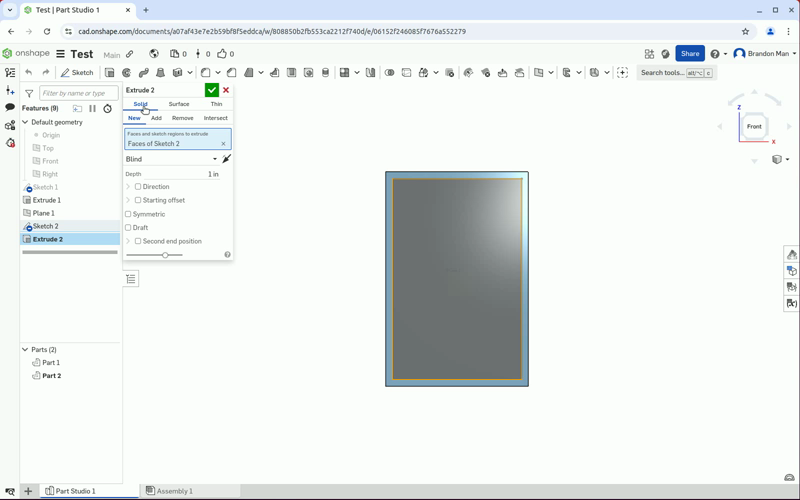
click(143, 106)
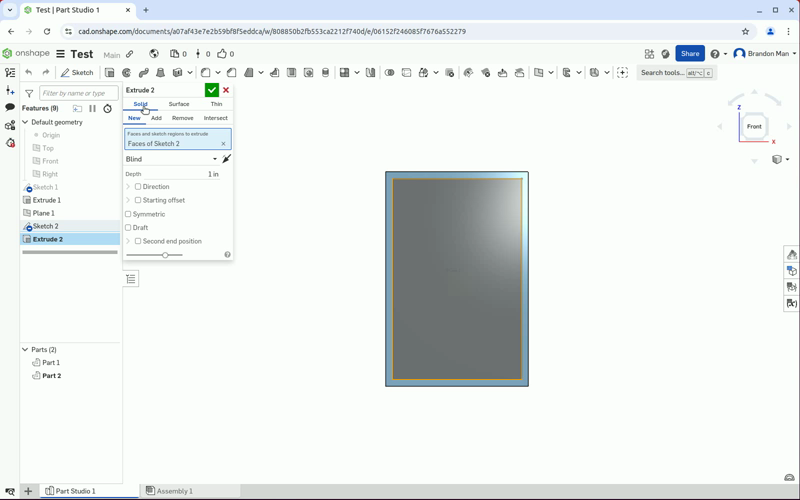
mouse_move(186, 120)
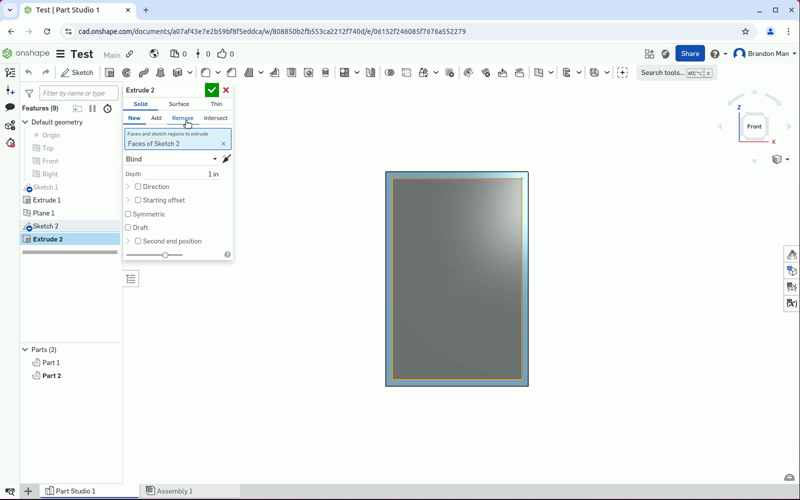
click(186, 120)
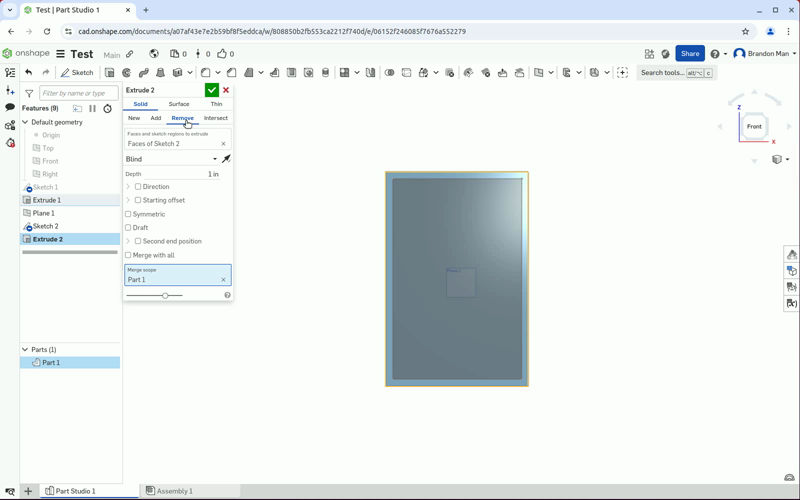
key(tab, 4)
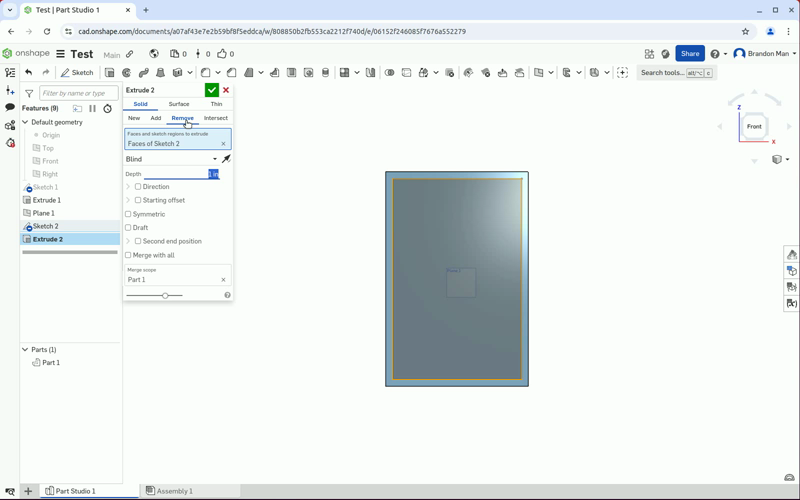
text(11.795)
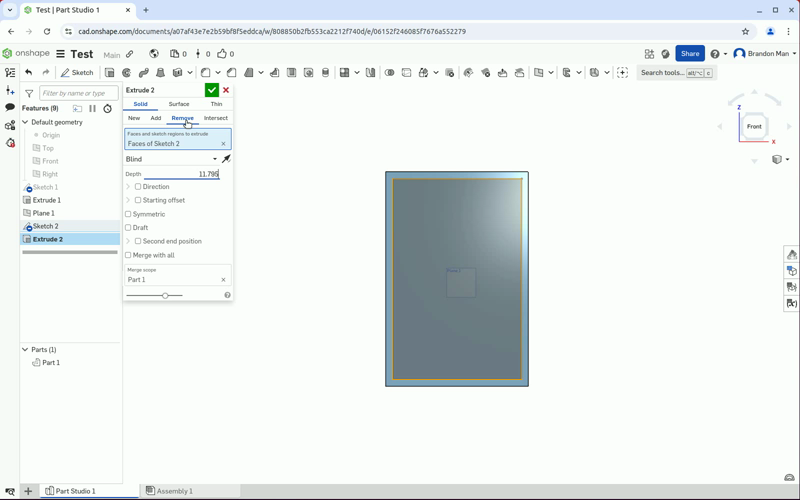
key(tab, 6)
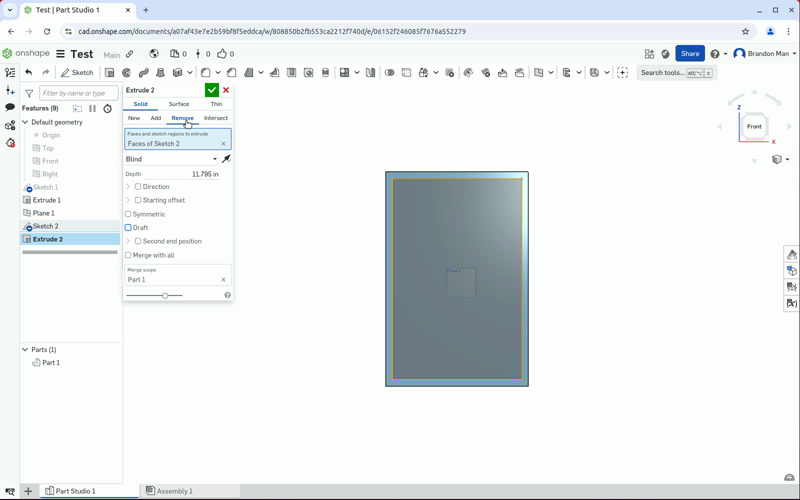
key(space)
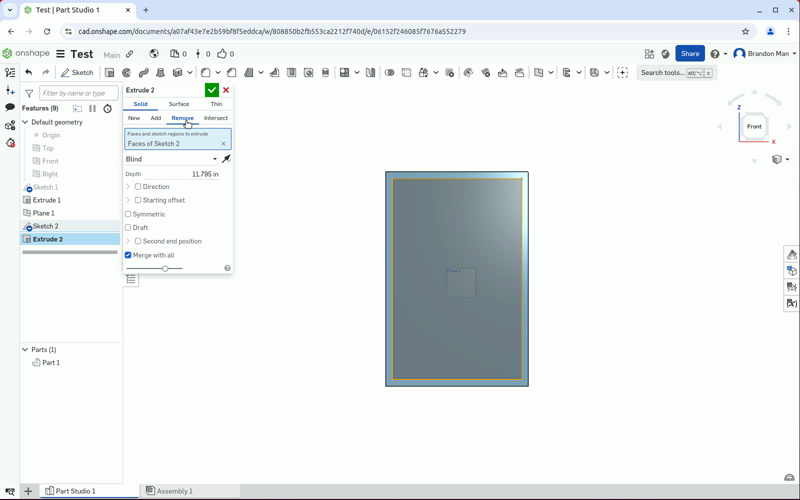
key(enter)
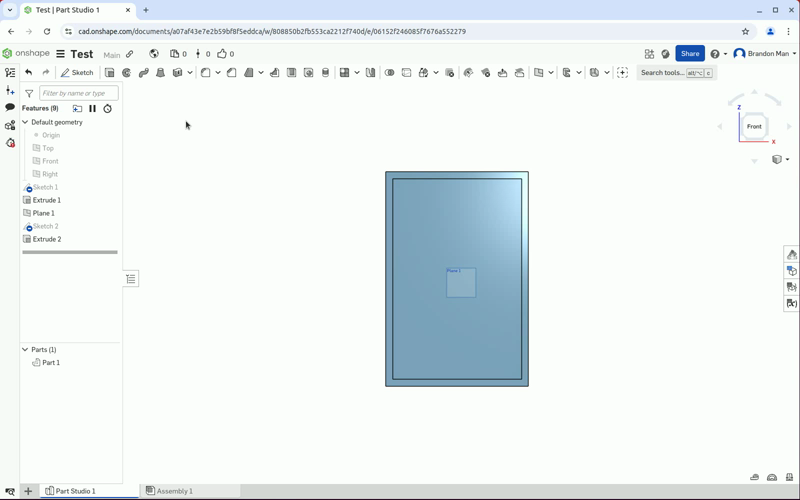
key(shift+h)
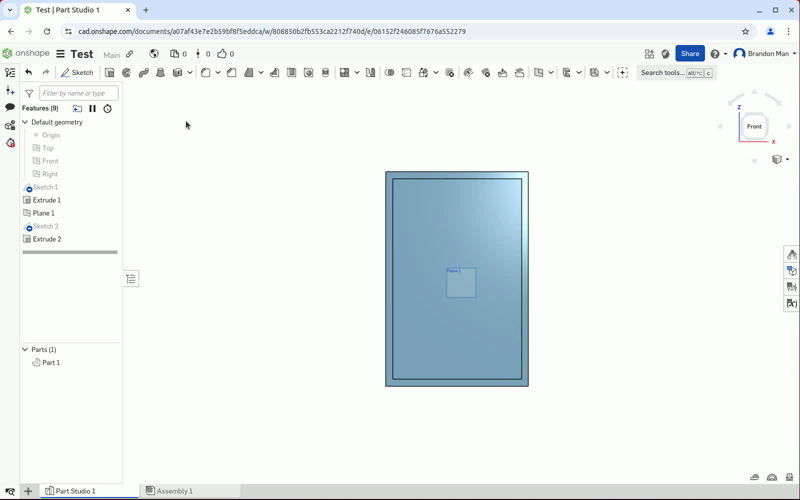
key(shift+h)
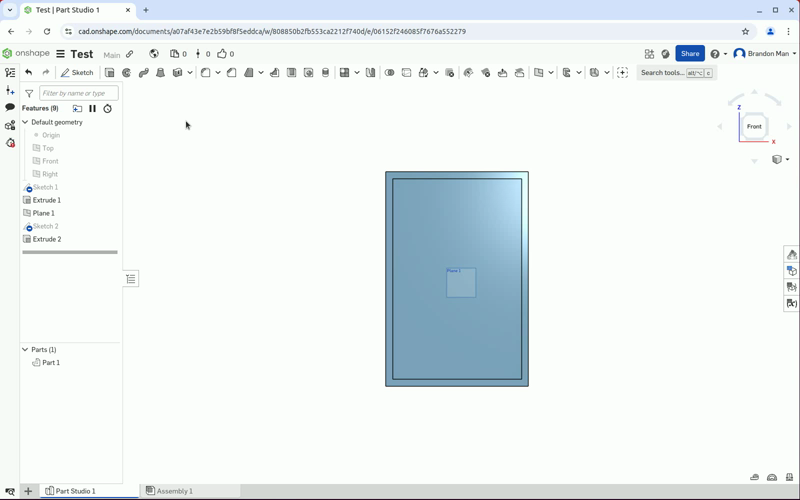
key(shift+7)
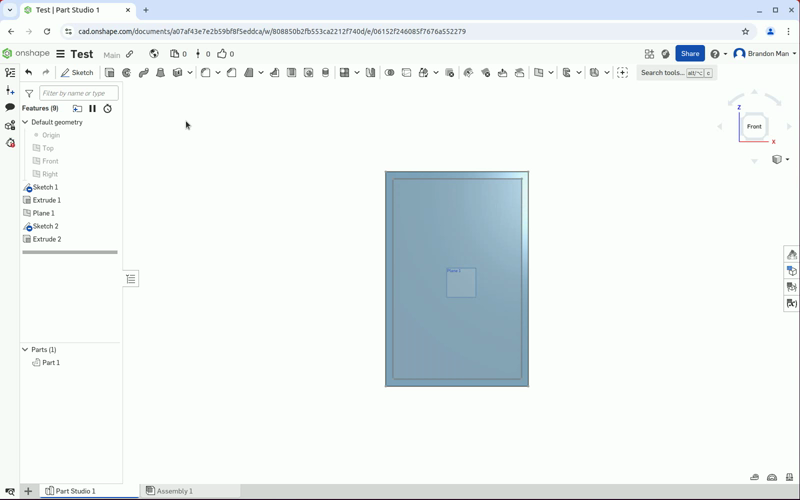
key(left, 2)
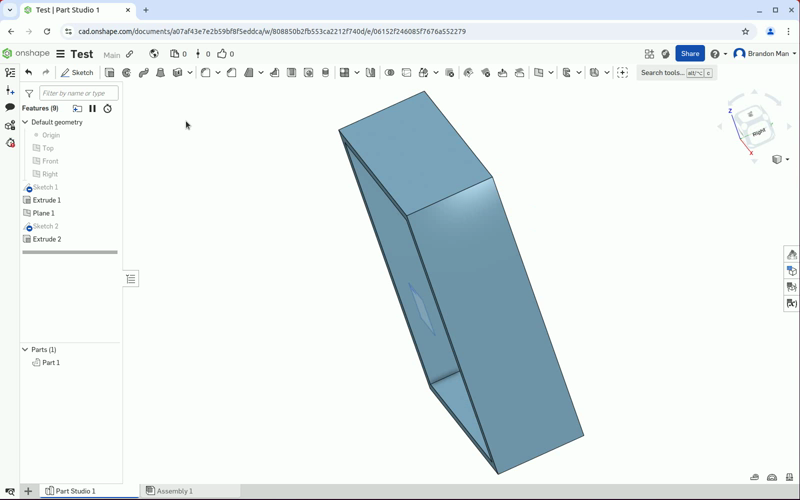
key(down, 2)
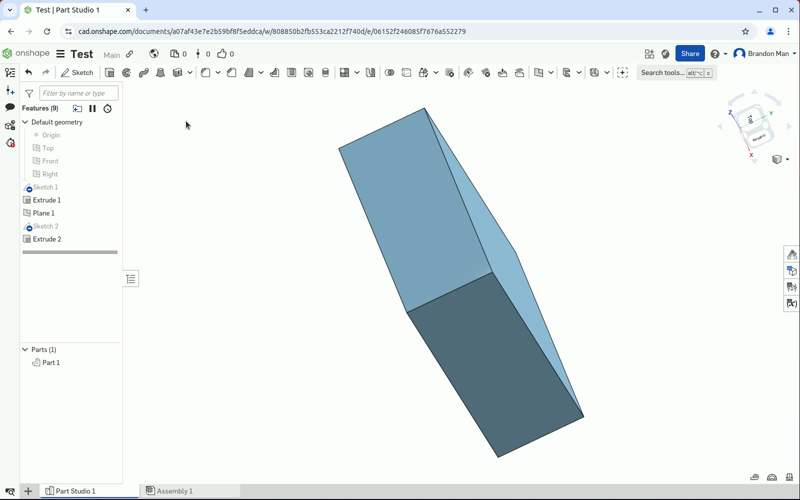
key(up, 2)
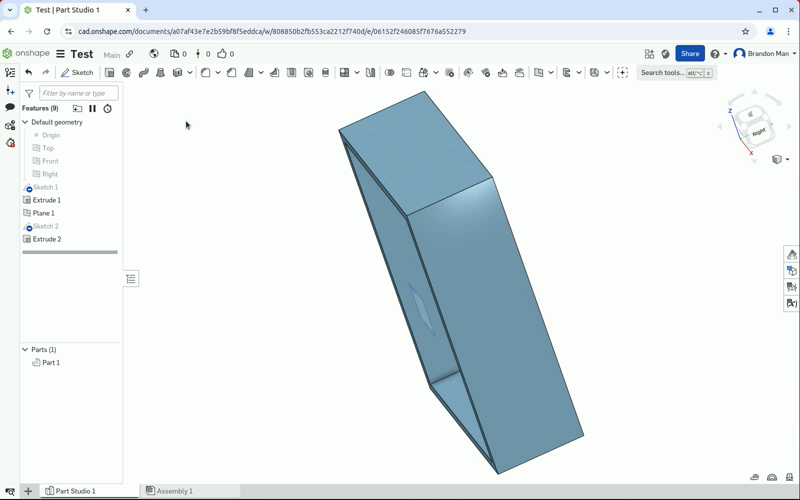
key(right, 2)
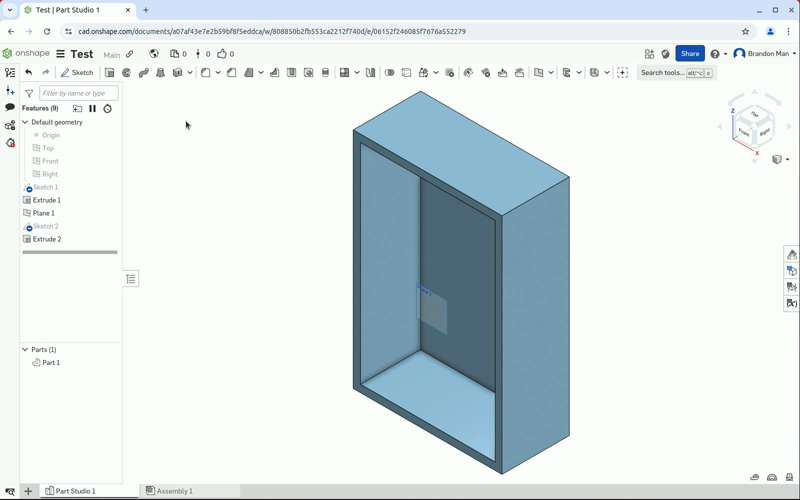
mouse_move(73, 189)
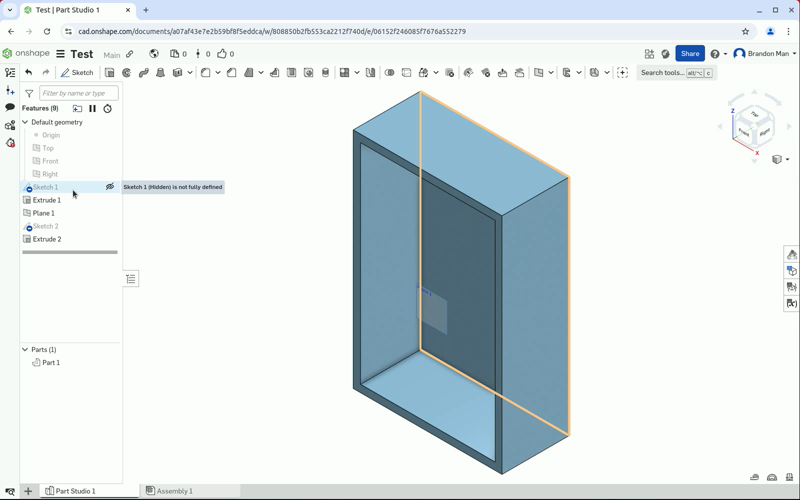
click(73, 189)